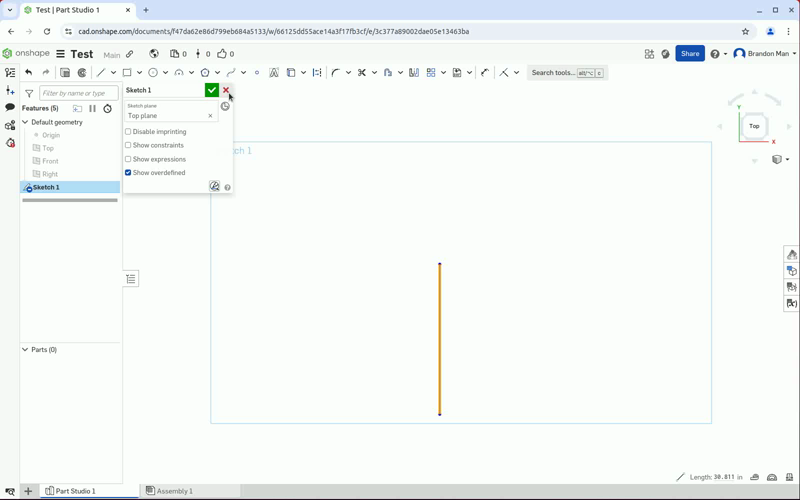
key(shift+h)
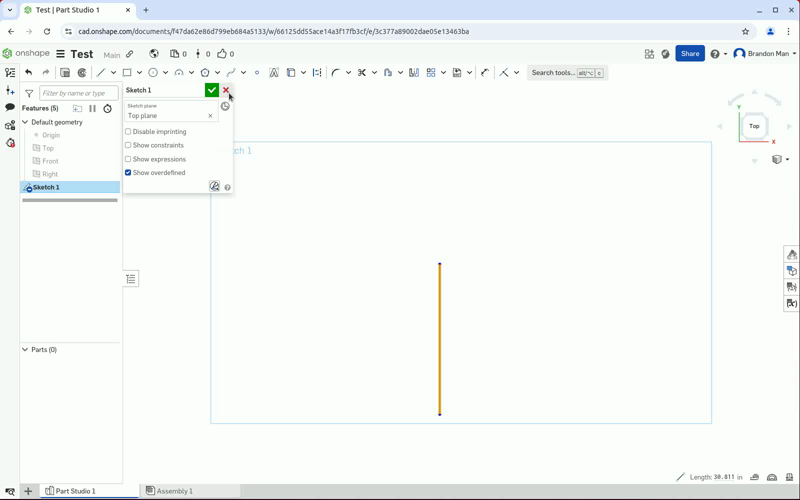
key(shift+s)
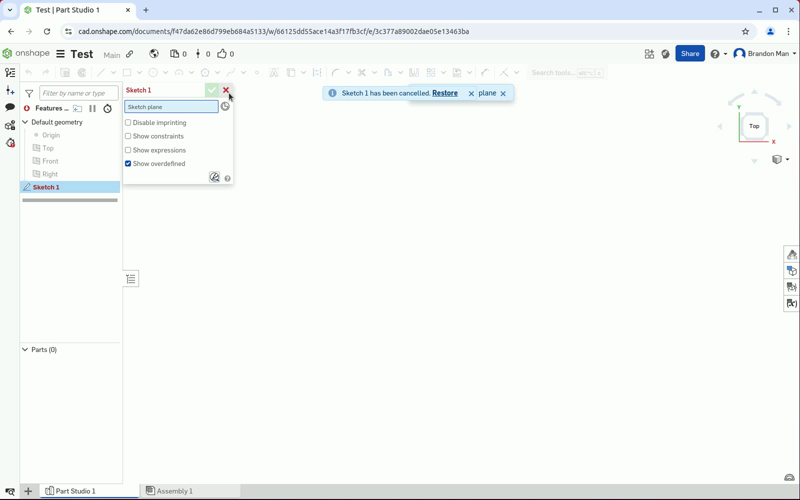
mouse_move(73, 150)
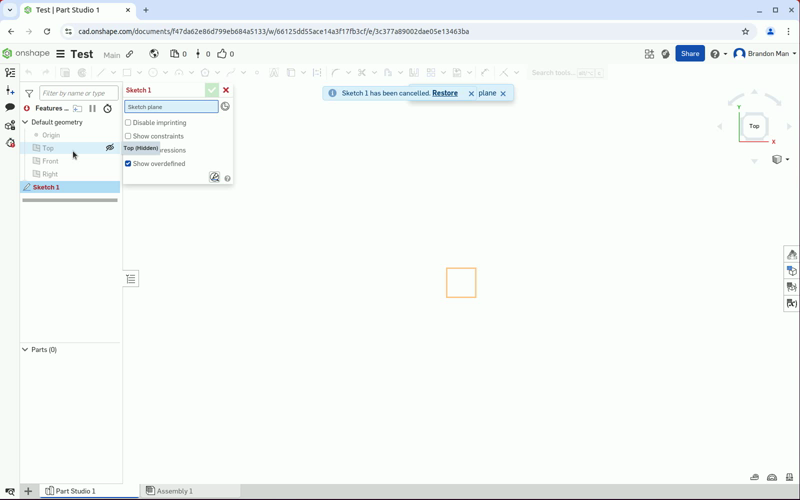
click(73, 150)
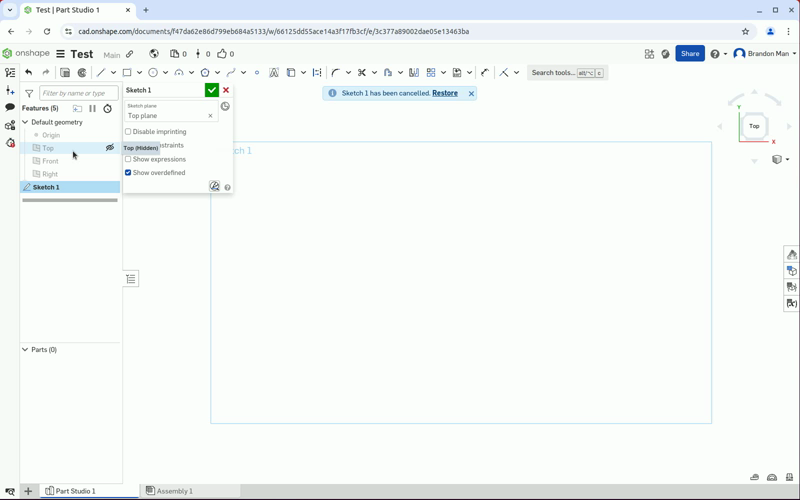
mouse_move(73, 352)
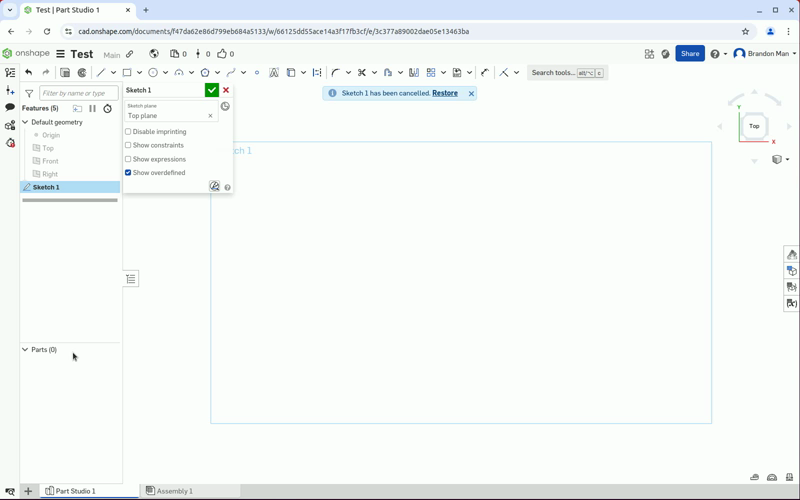
key(y)
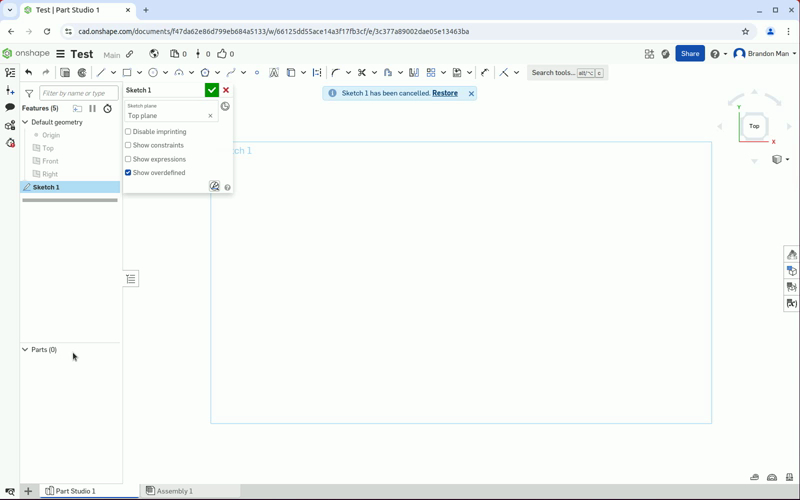
key(l)
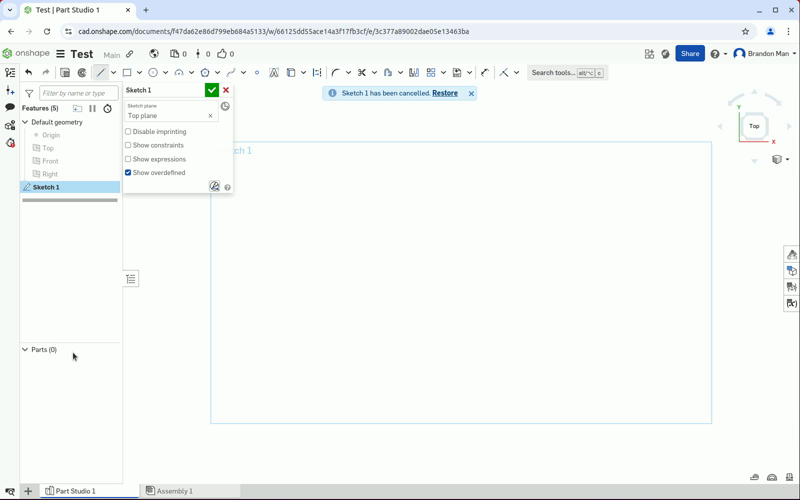
key_down(shift)
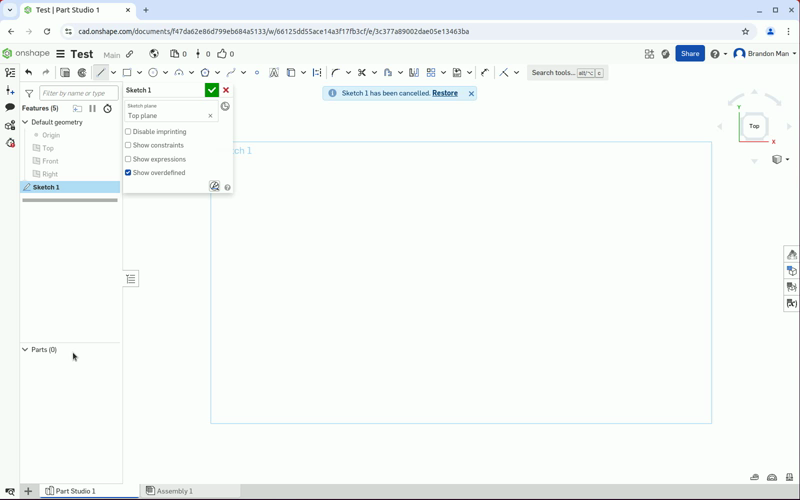
mouse_move(449, 294)
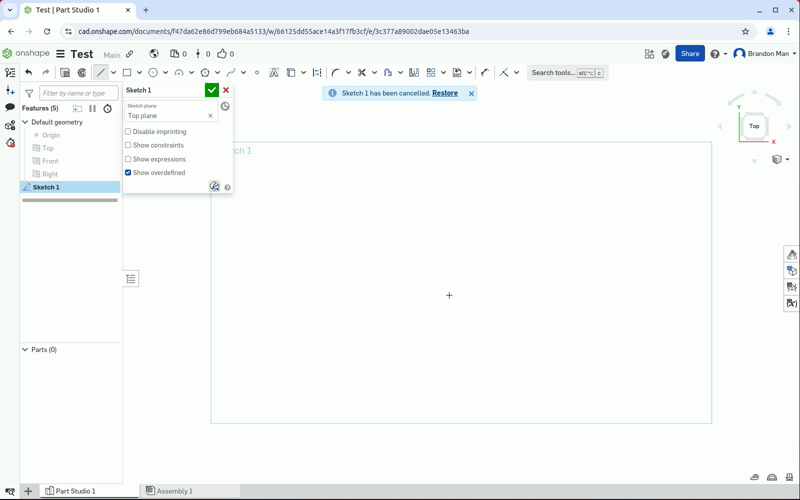
click(449, 294)
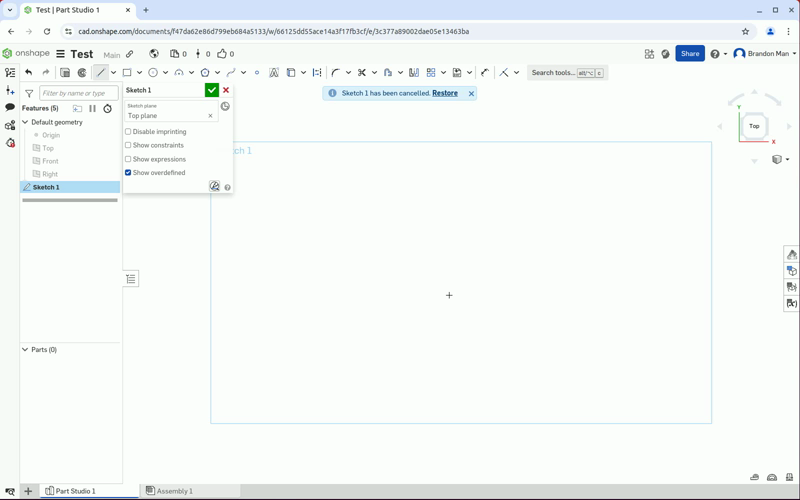
key_up(shift)
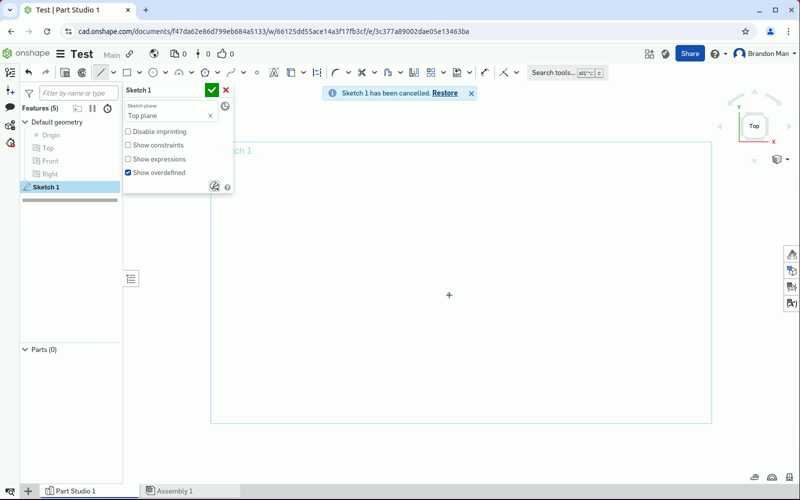
key_down(shift)
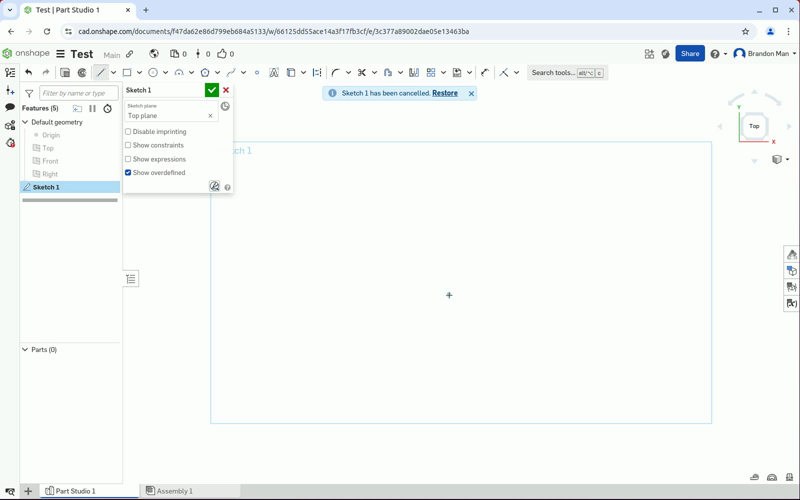
mouse_move(479, 294)
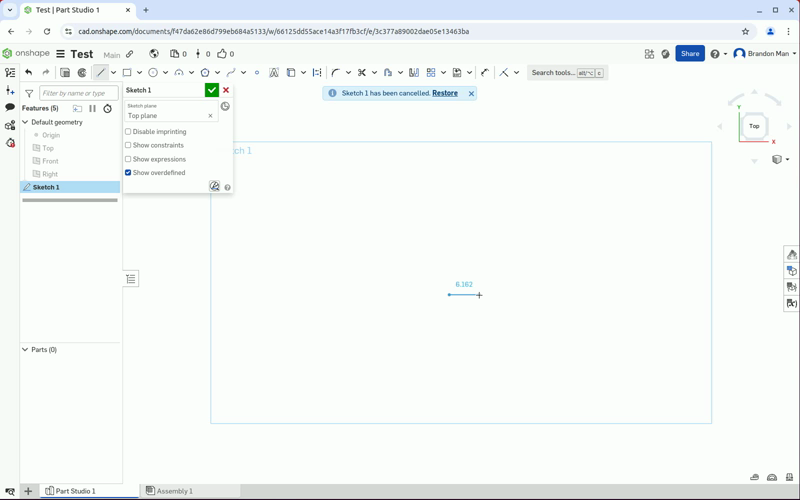
mouse_move(472, 294)
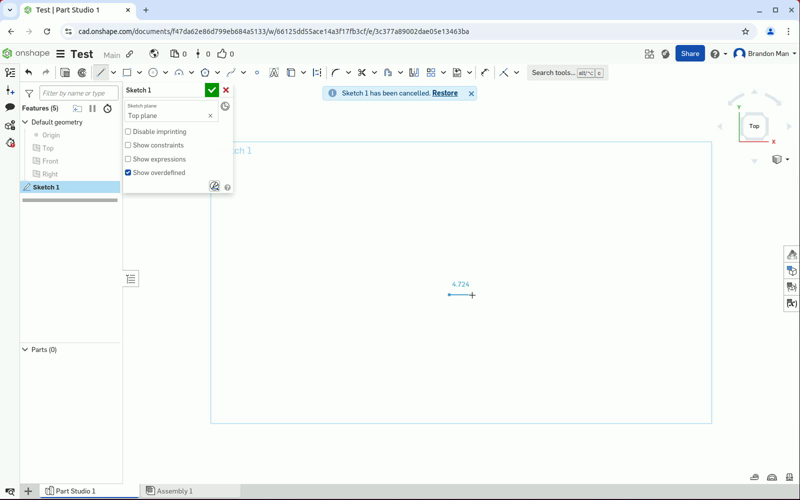
click(472, 294)
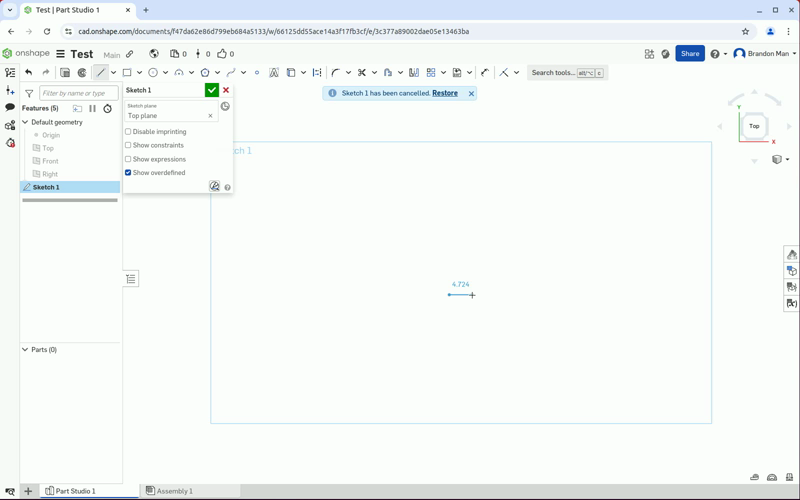
key_up(shift)
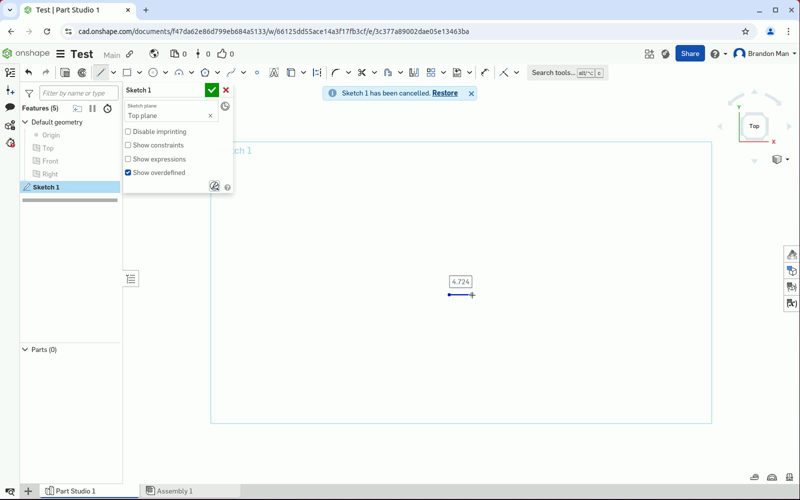
key_down(shift)
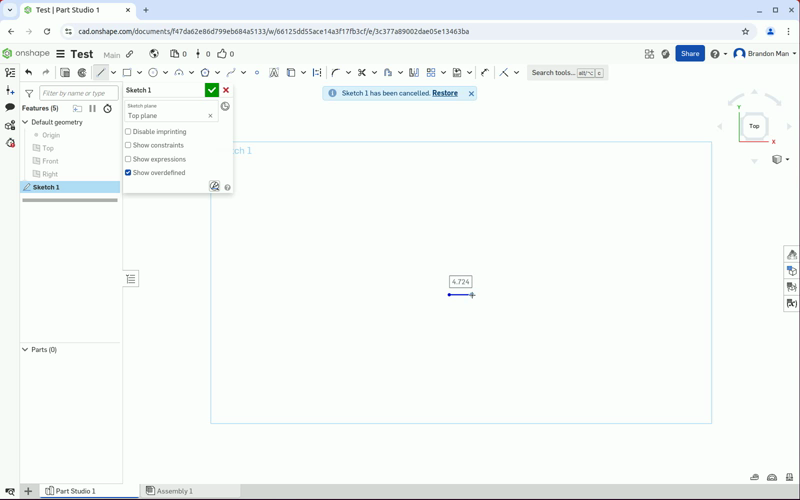
mouse_move(502, 294)
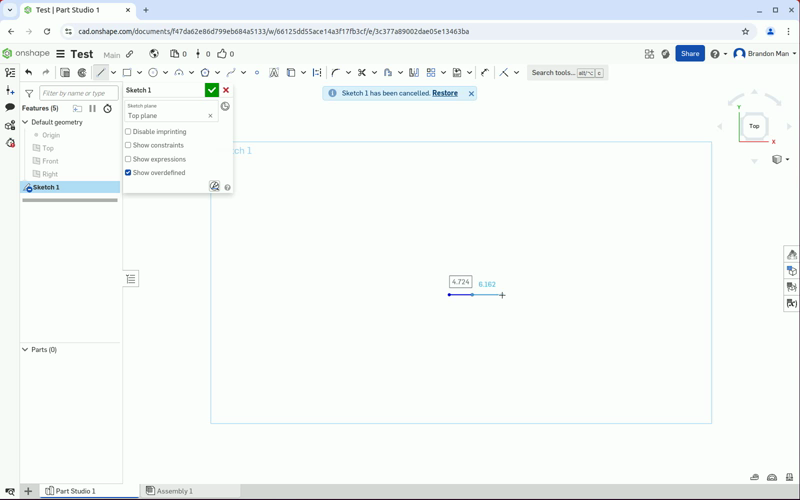
mouse_move(472, 271)
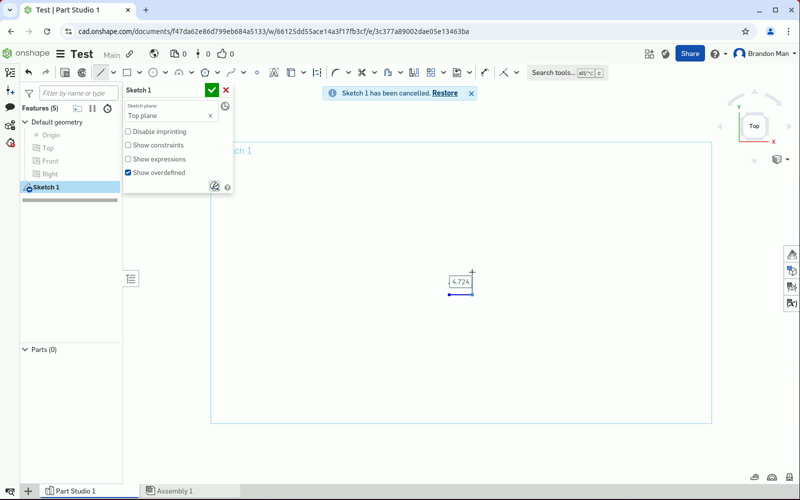
click(472, 271)
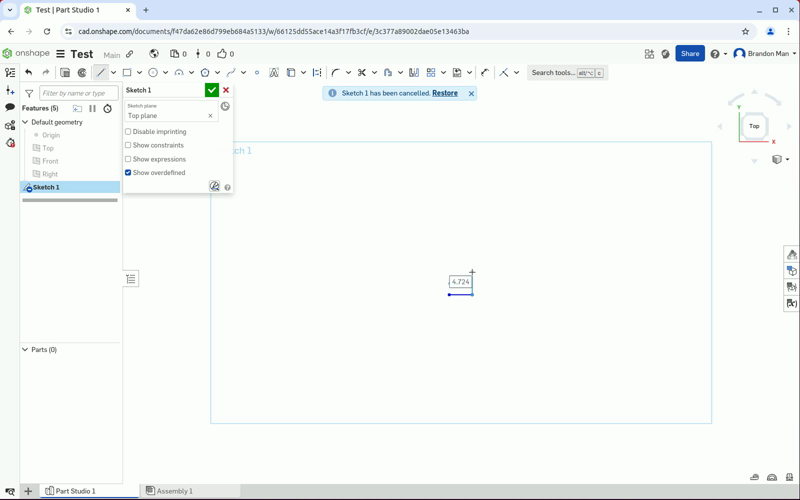
key_up(shift)
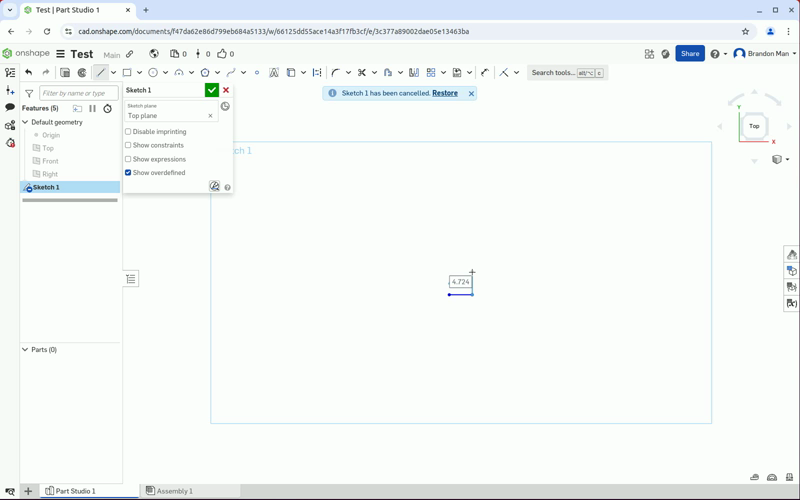
key_down(shift)
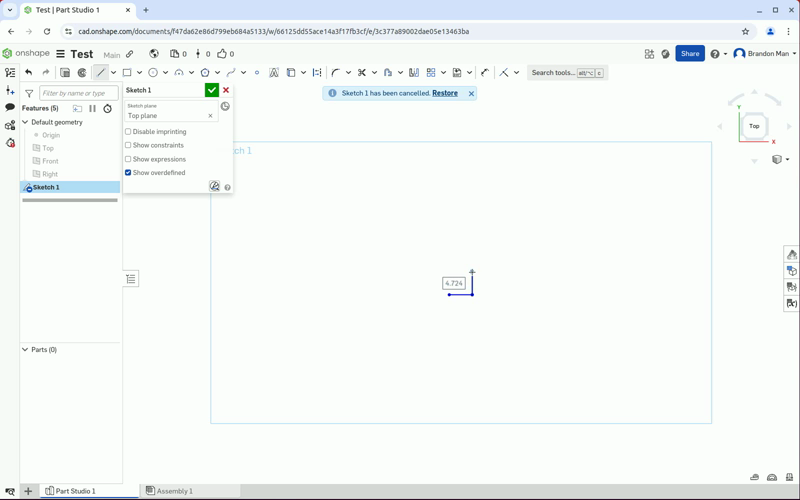
mouse_move(502, 271)
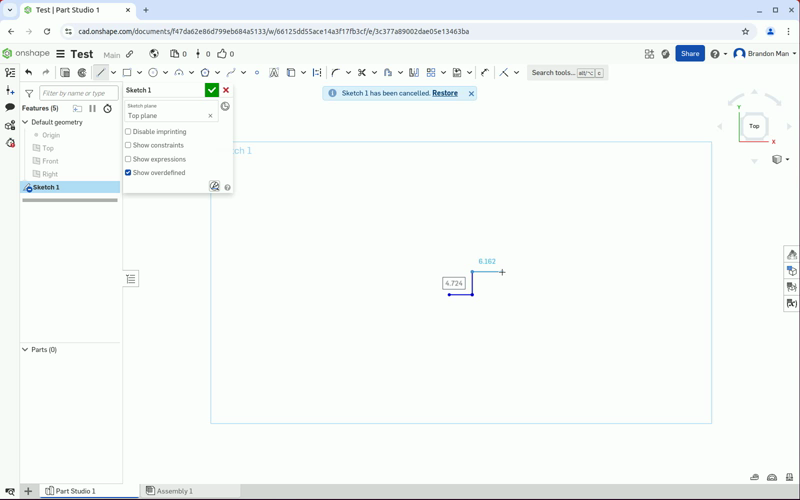
mouse_move(449, 271)
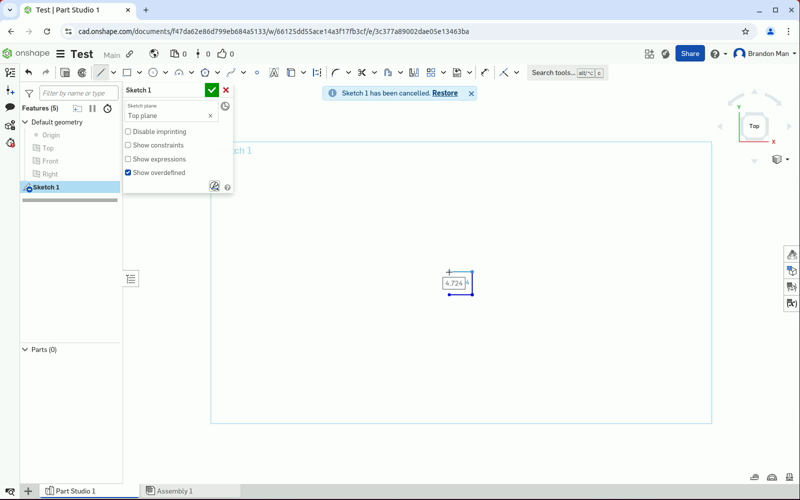
click(449, 271)
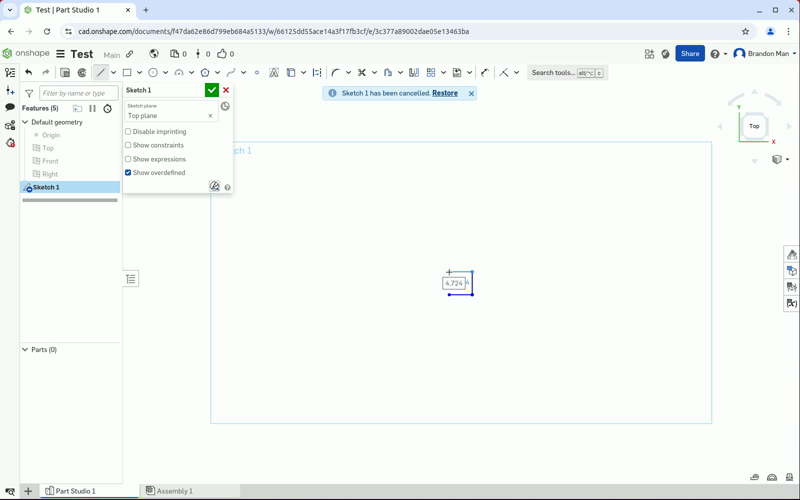
key_up(shift)
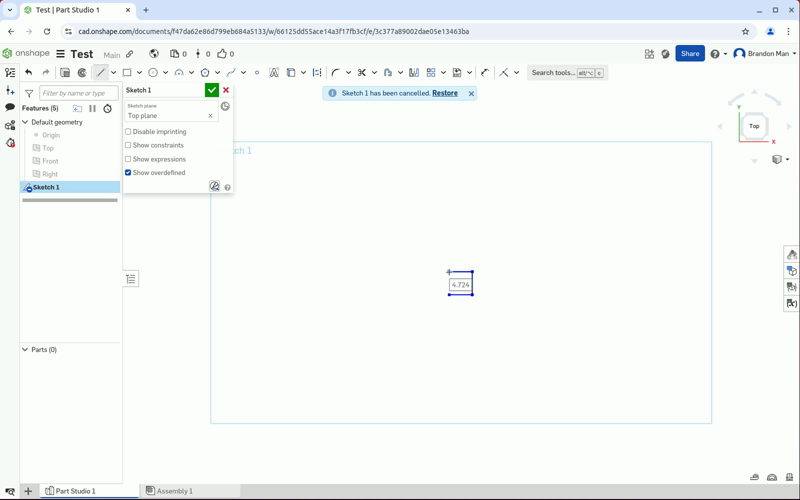
mouse_move(479, 271)
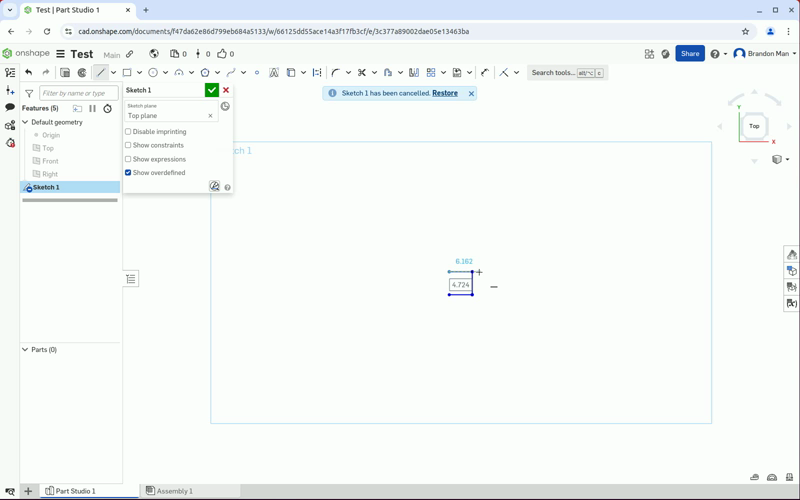
key_down(shift)
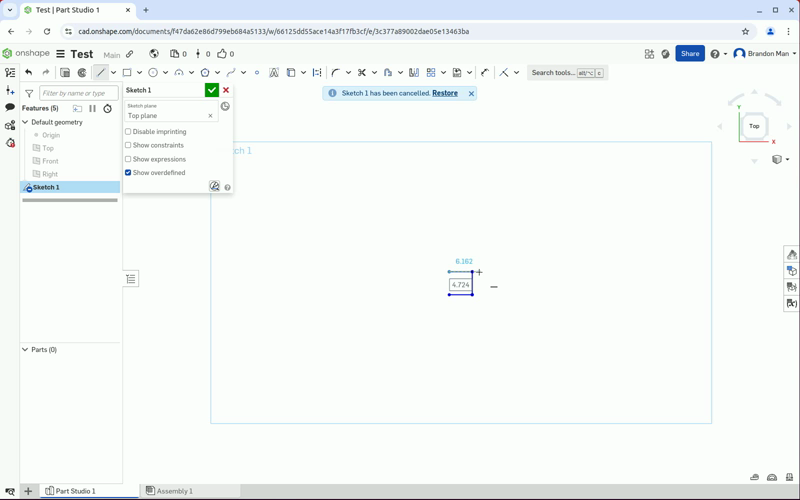
mouse_move(449, 294)
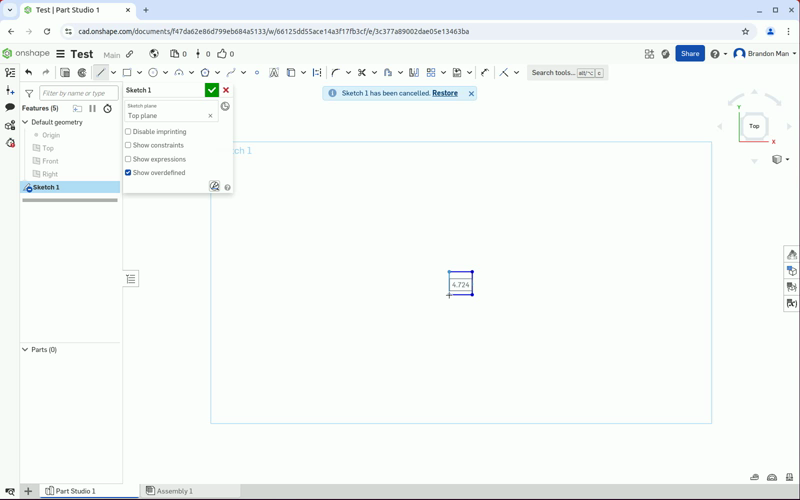
key_up(shift)
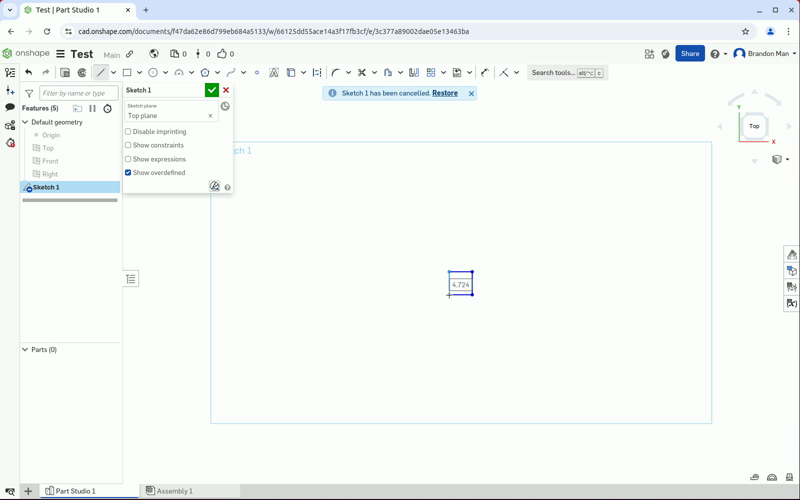
click(449, 294)
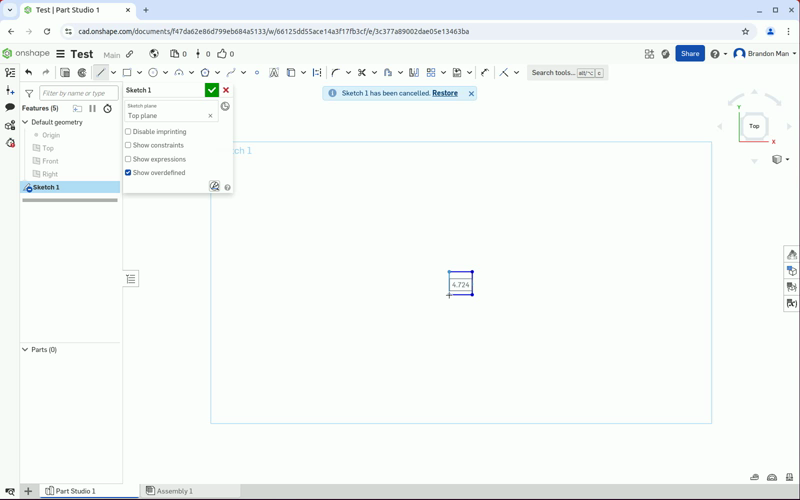
key(esc)
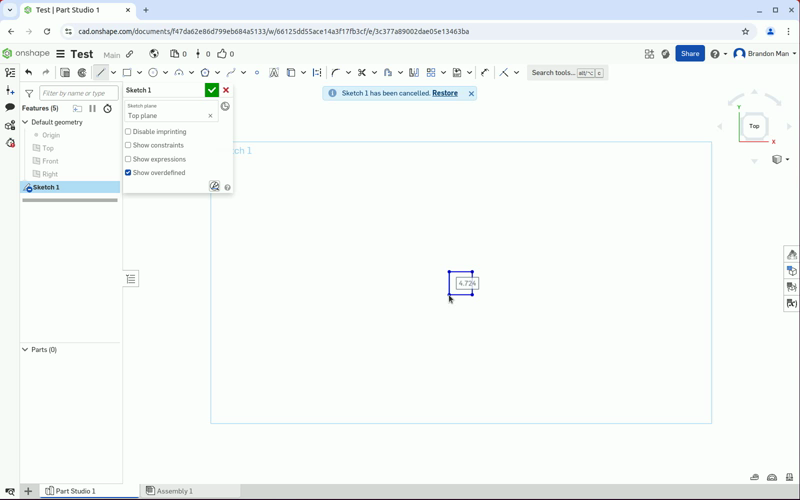
mouse_move(456, 279)
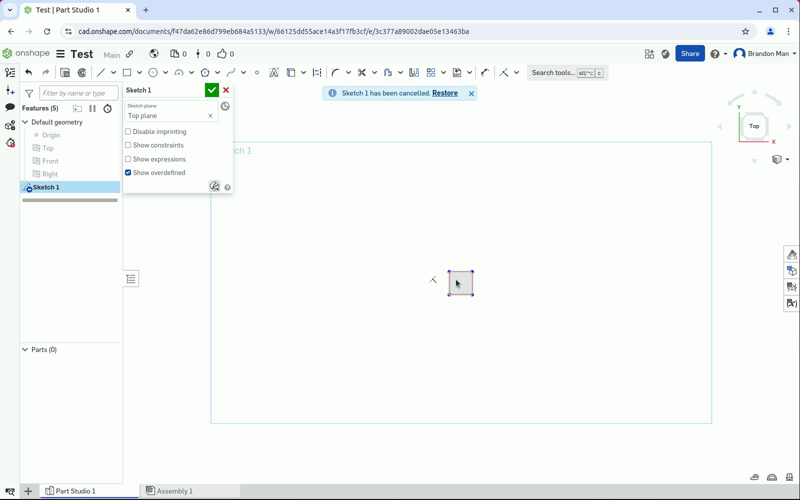
scroll(6)
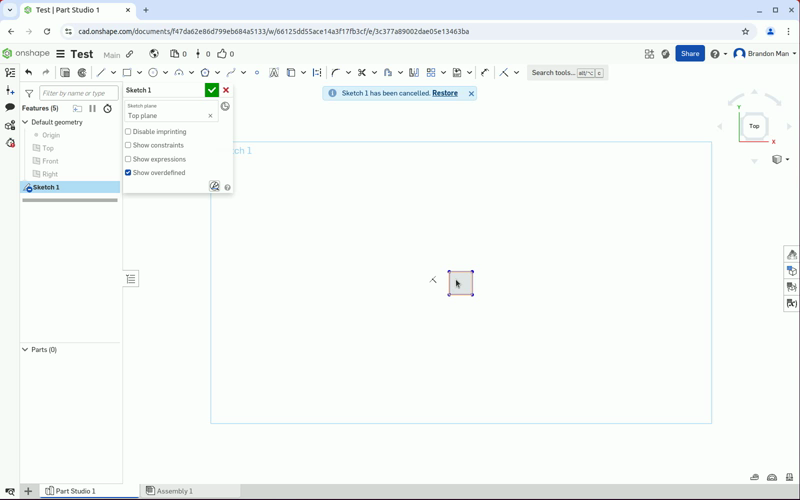
scroll(6)
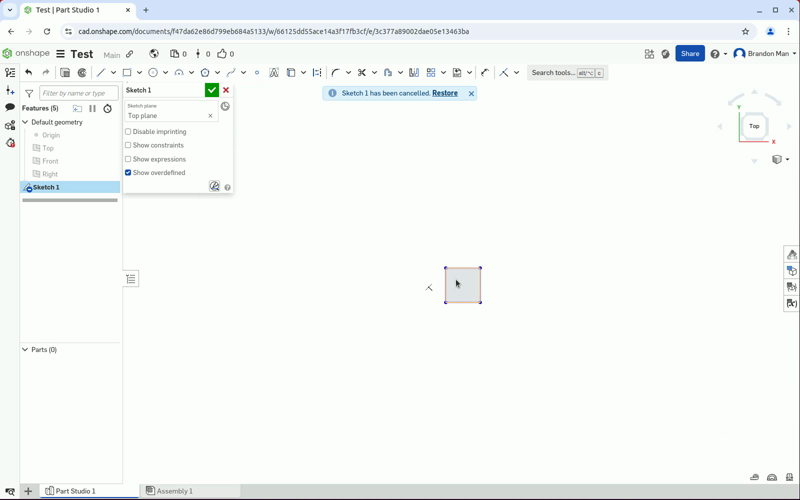
scroll(6)
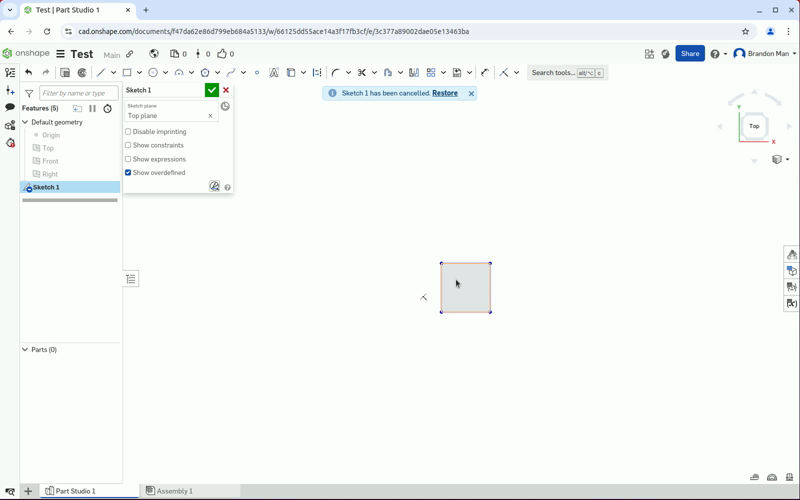
scroll(6)
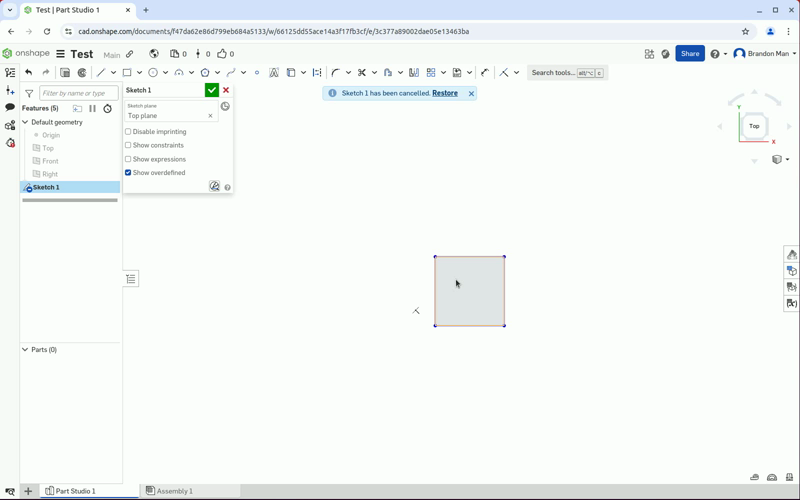
scroll(6)
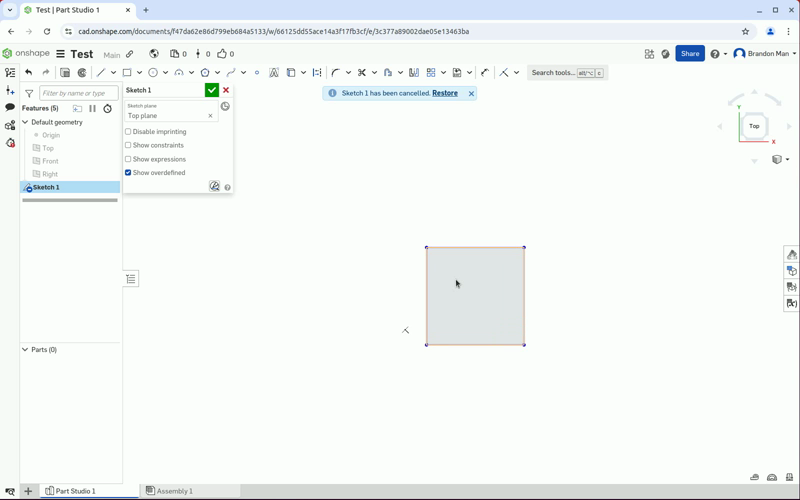
scroll(6)
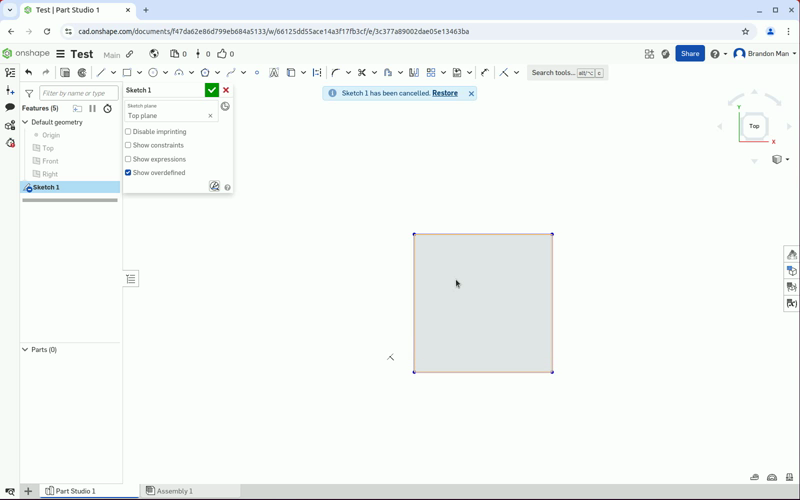
scroll(6)
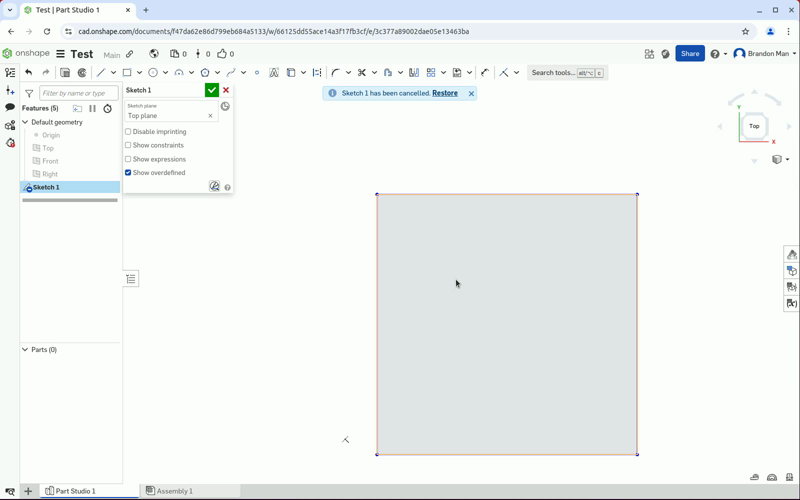
click(456, 279)
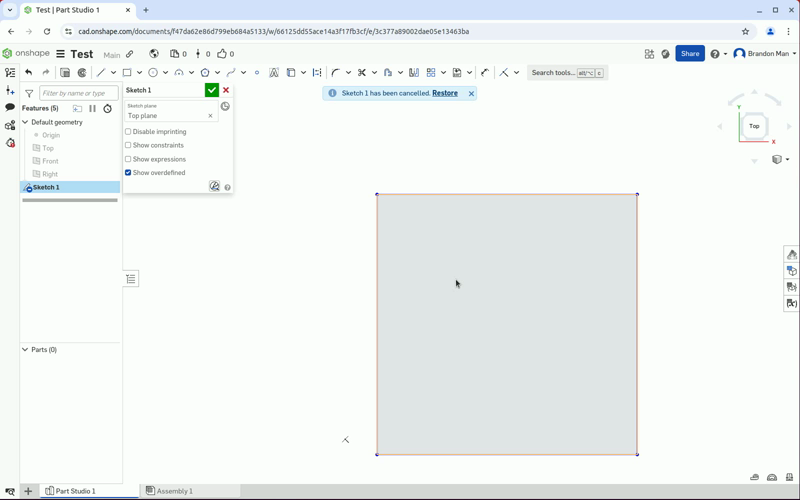
scroll(-6)
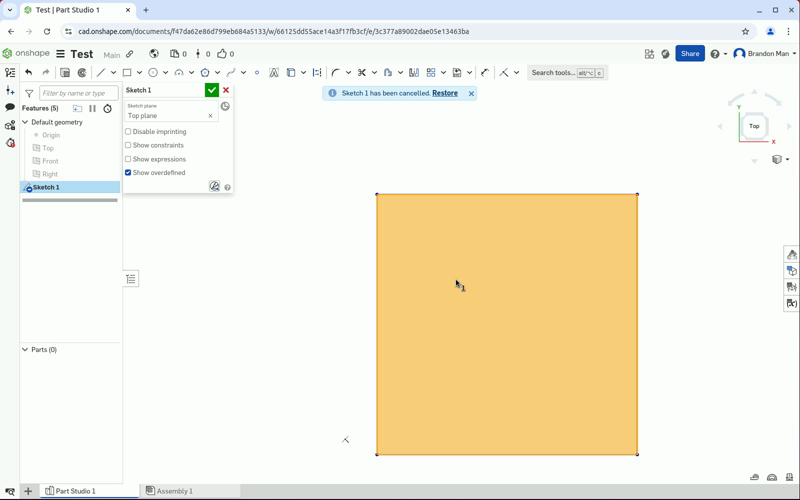
scroll(-6)
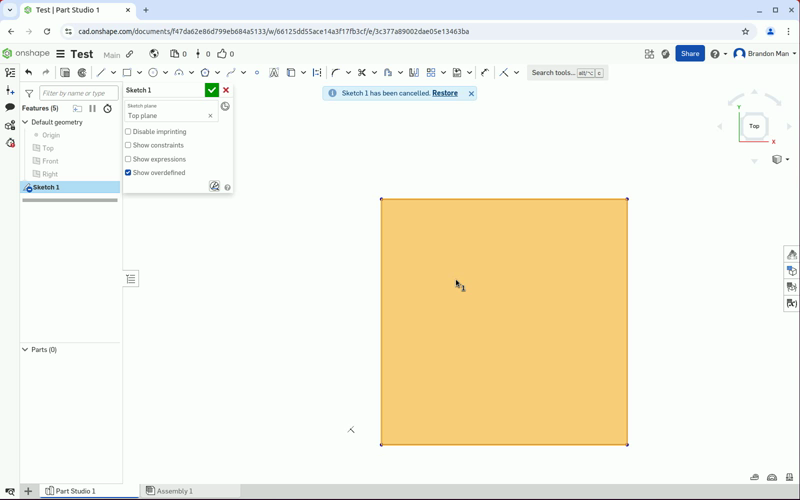
scroll(-6)
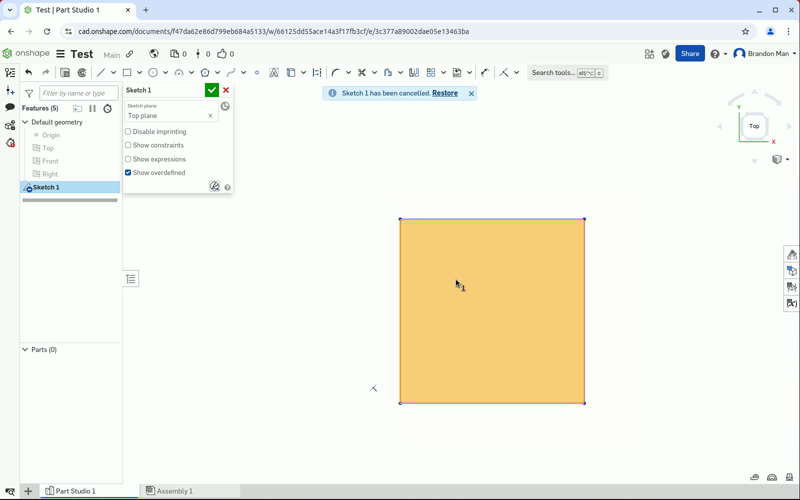
scroll(-6)
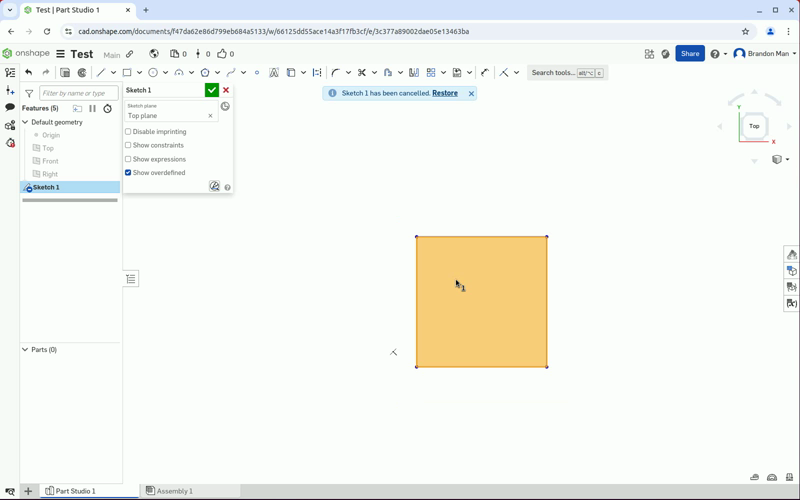
scroll(-6)
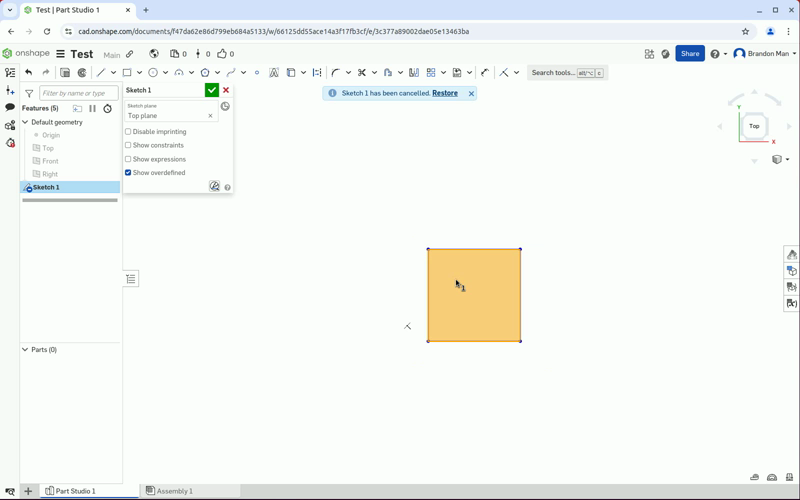
scroll(-6)
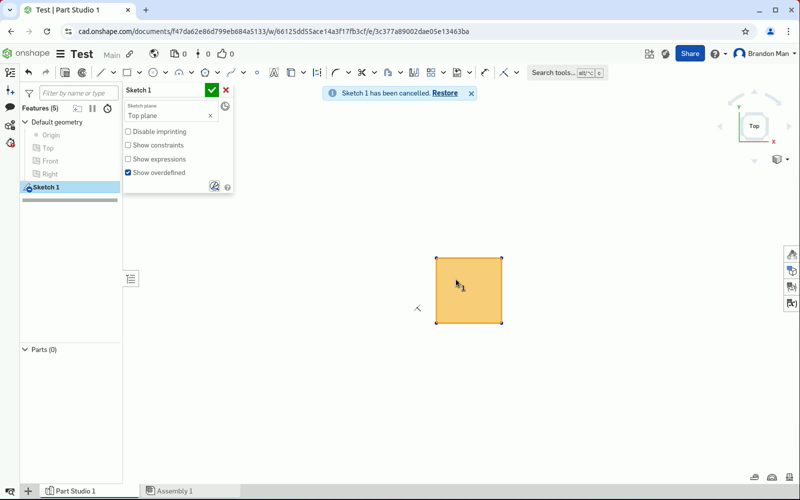
scroll(-6)
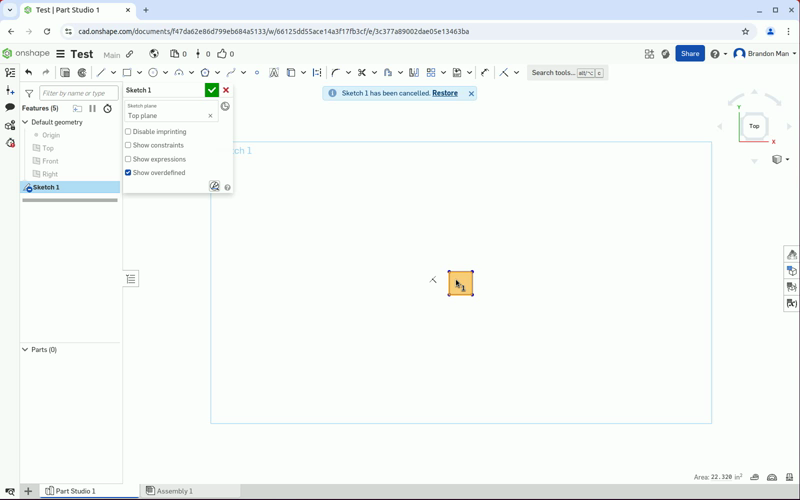
mouse_move(73, 352)
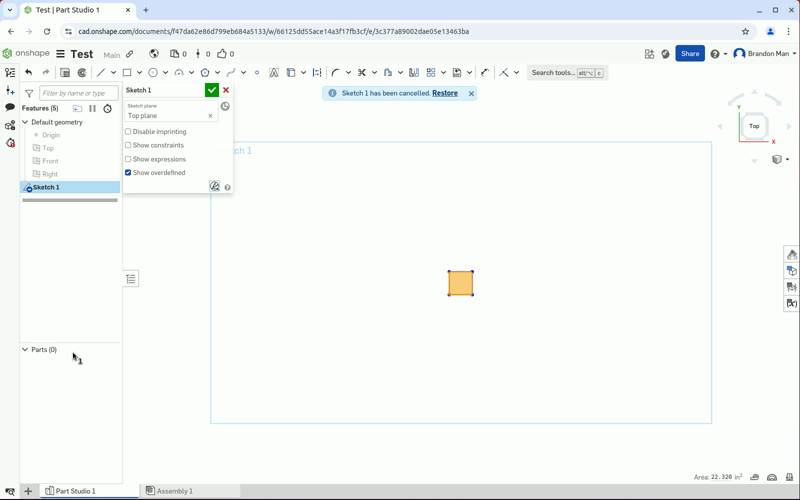
key(shift+y)
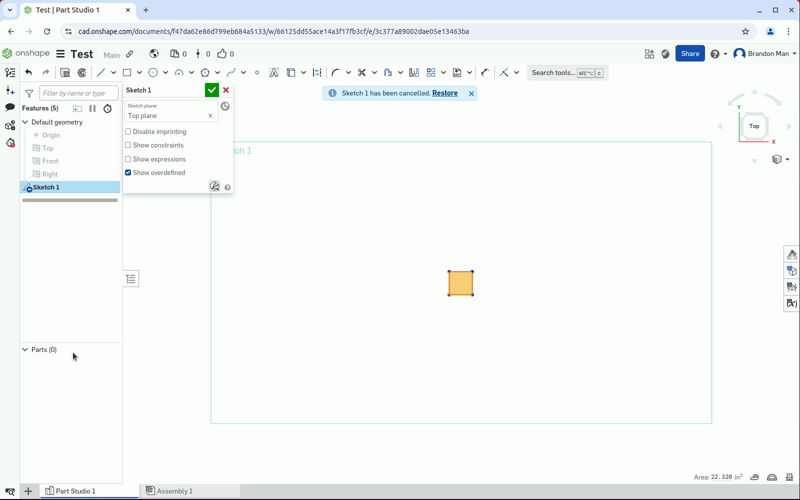
key(shift+e)
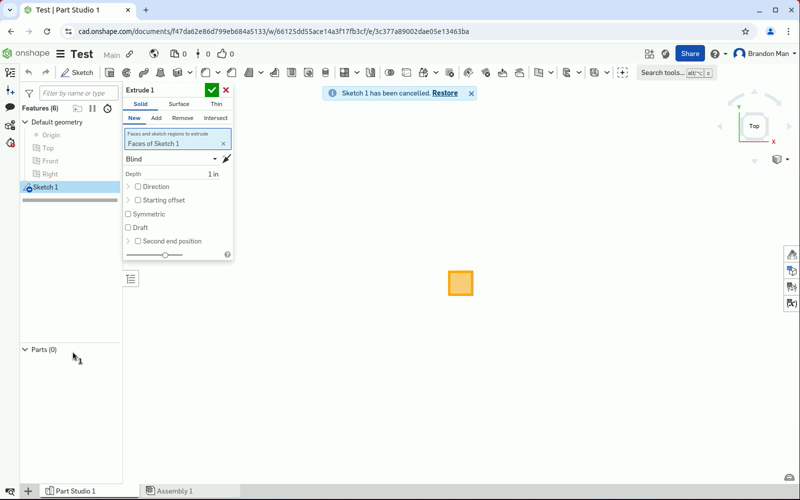
mouse_move(143, 106)
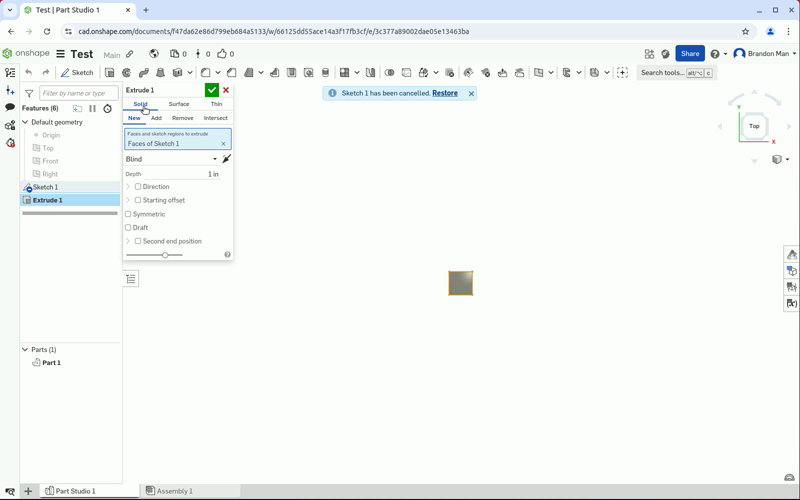
click(143, 106)
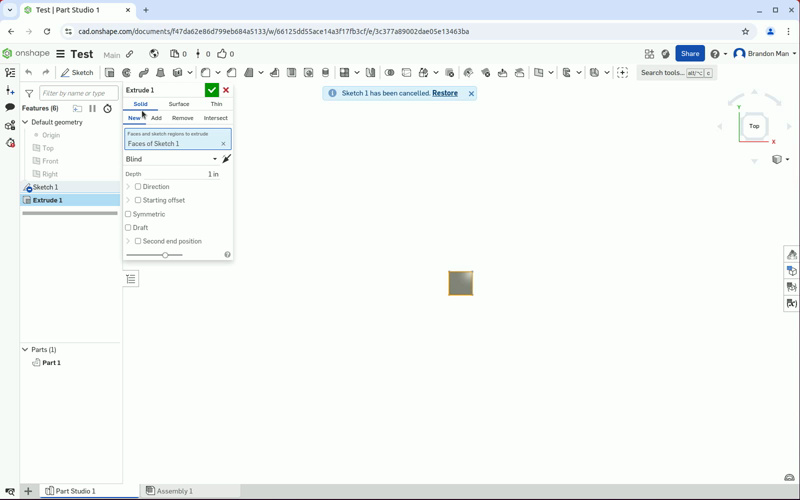
mouse_move(137, 120)
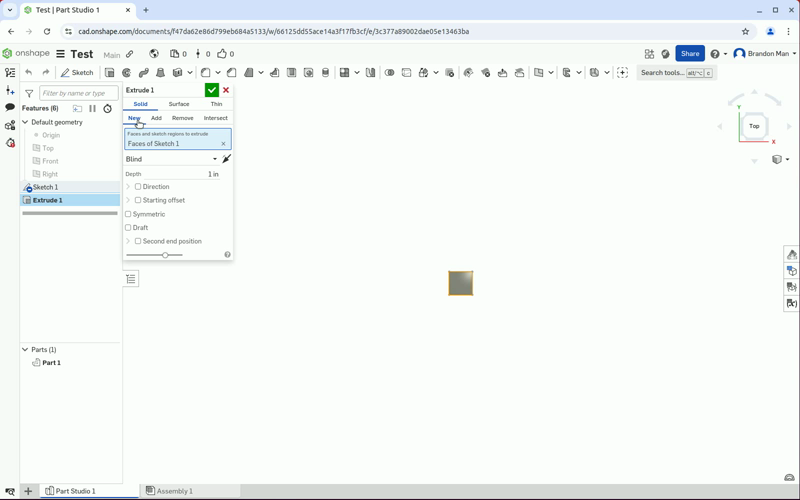
click(137, 120)
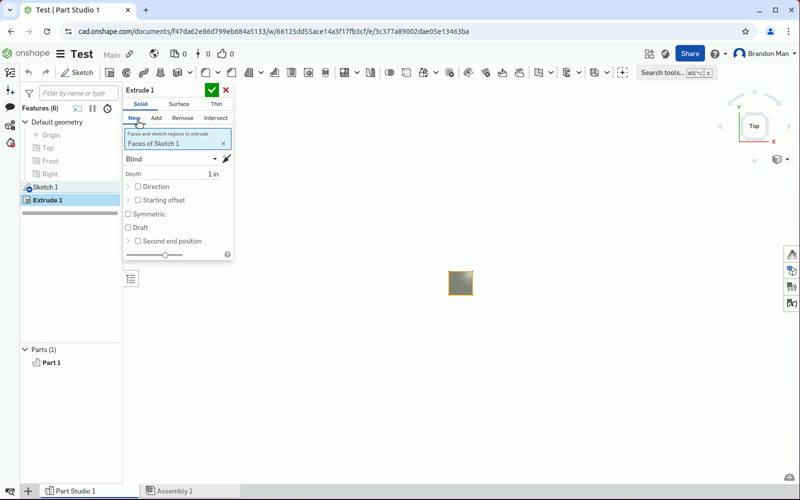
key(tab, 4)
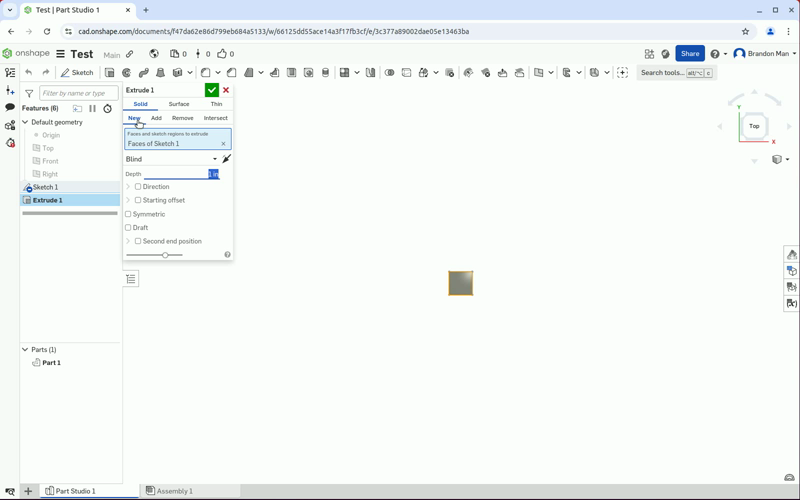
text(23.108)
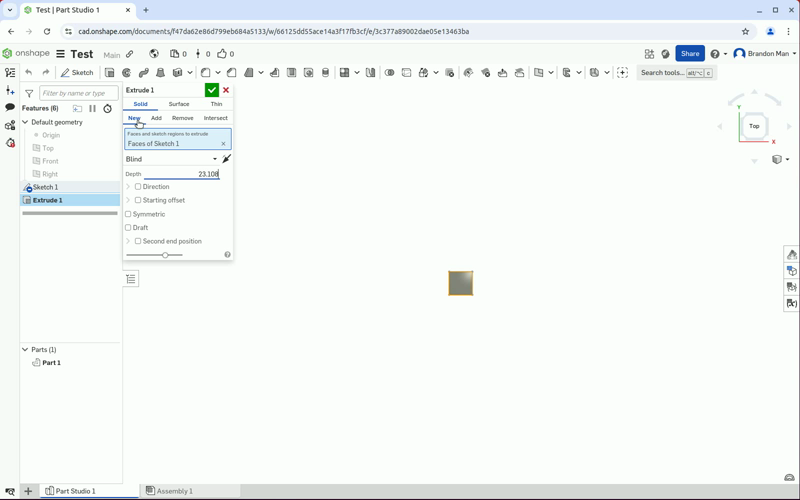
key(enter)
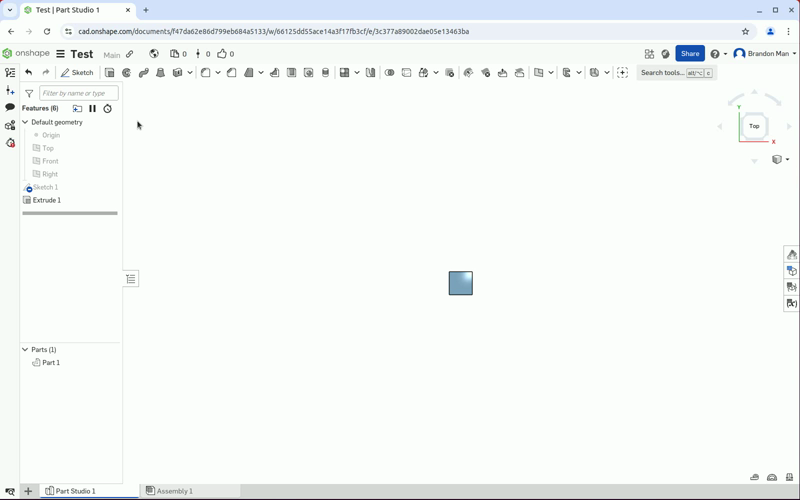
key(shift+h)
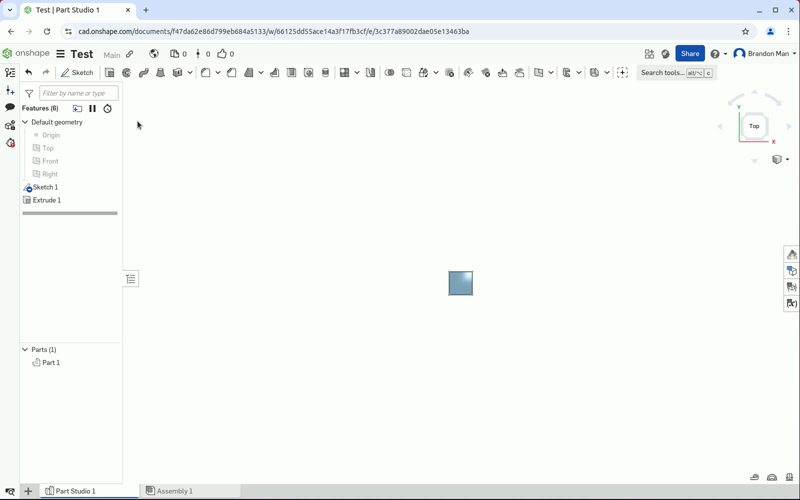
key(shift+h)
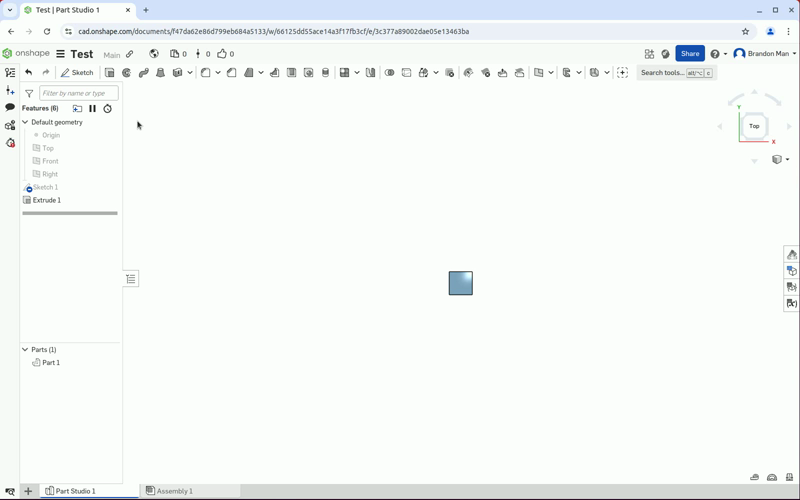
mouse_move(73, 189)
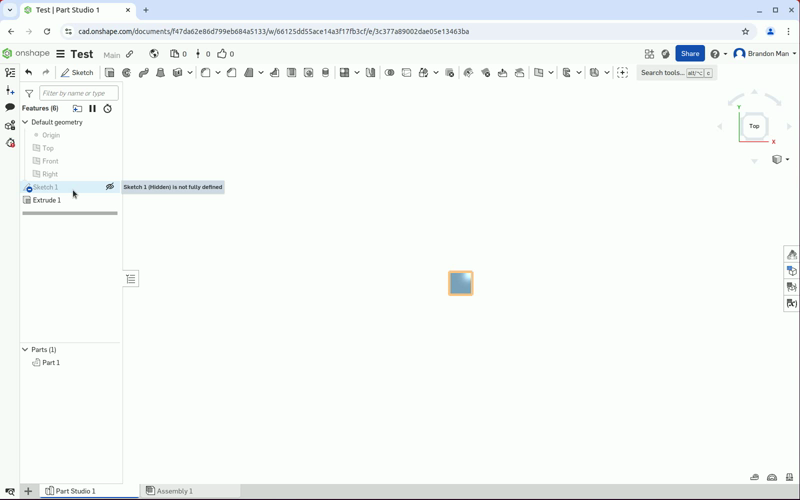
click(73, 189)
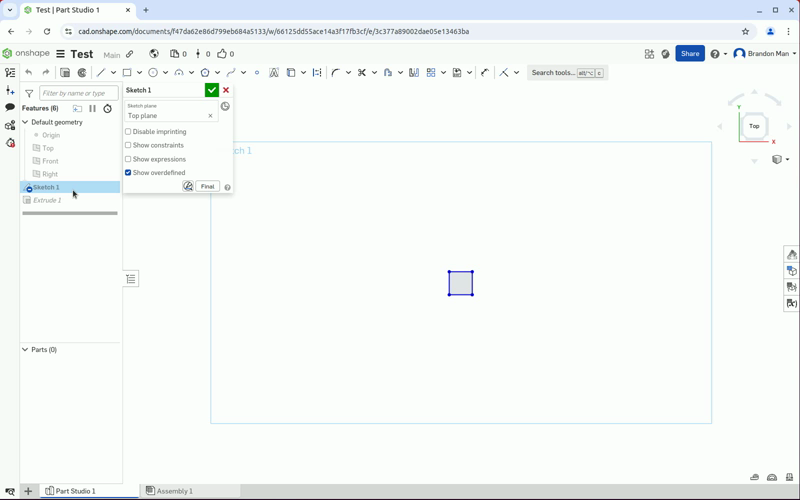
mouse_move(229, 92)
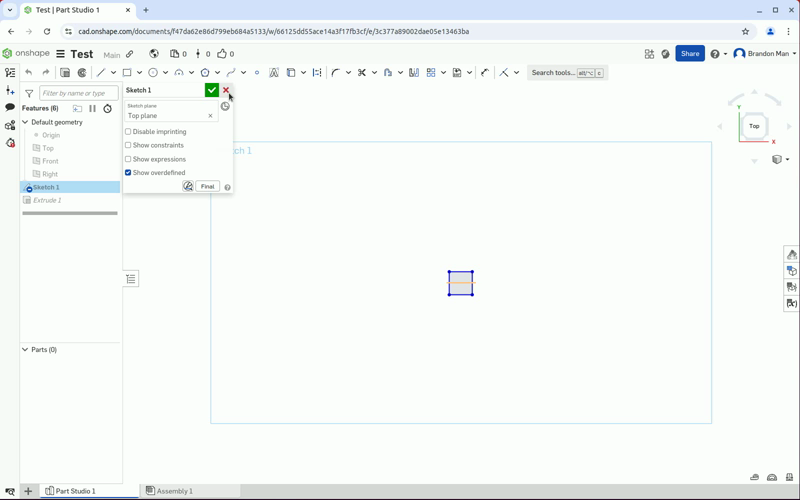
click(229, 92)
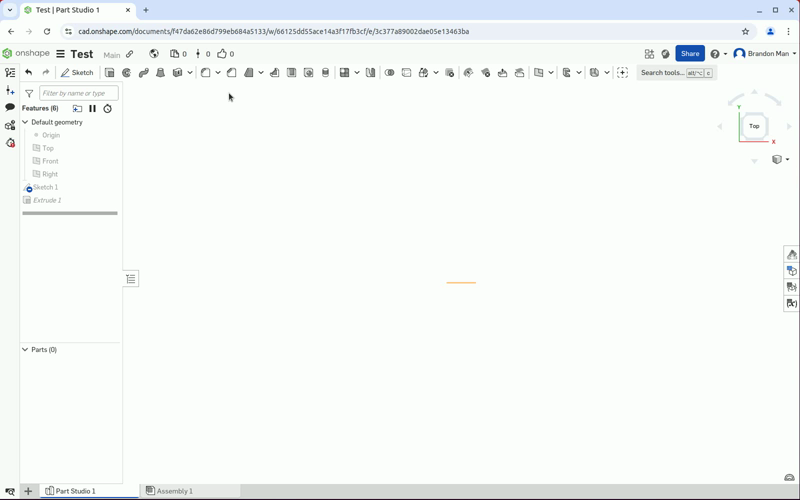
mouse_move(73, 352)
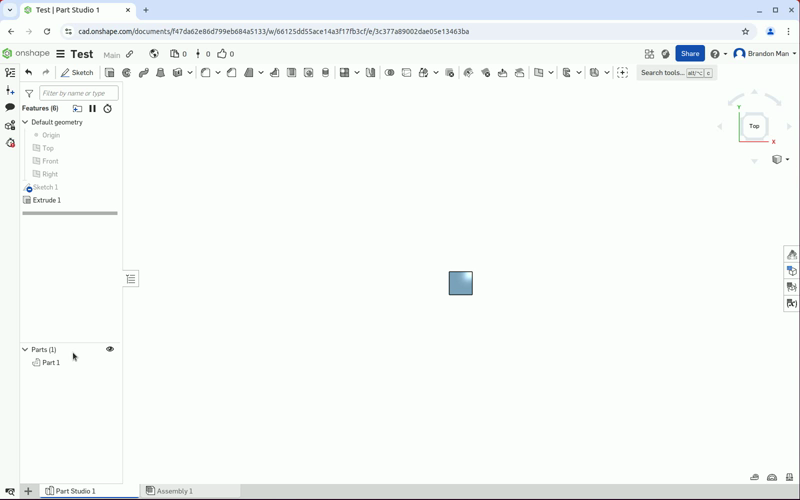
key(y)
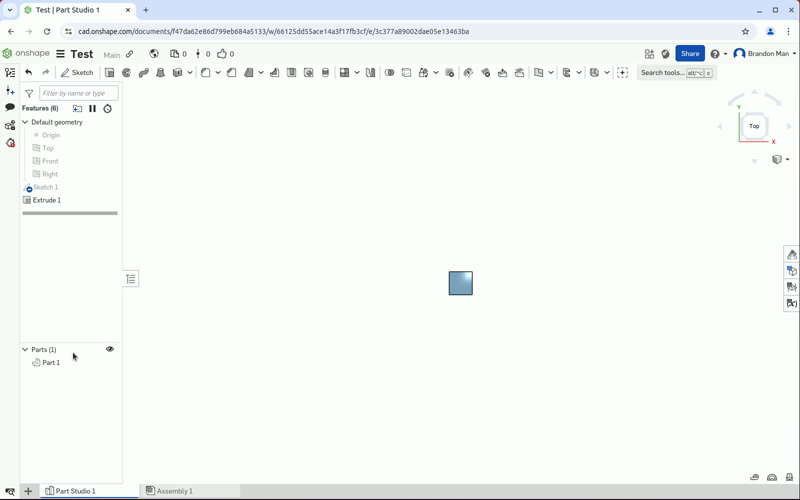
key(shift+p)
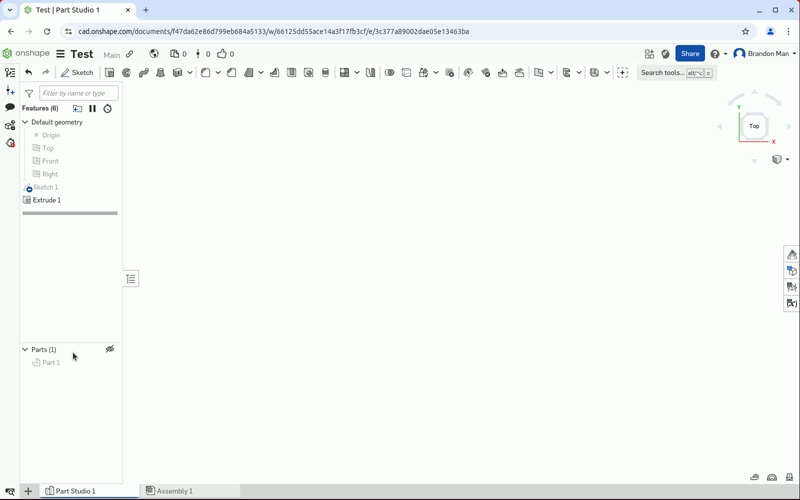
key(space)
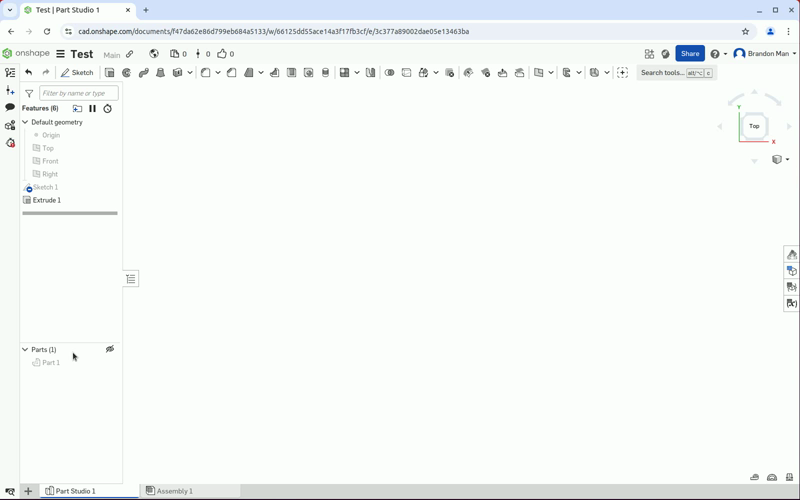
key_down(shift)
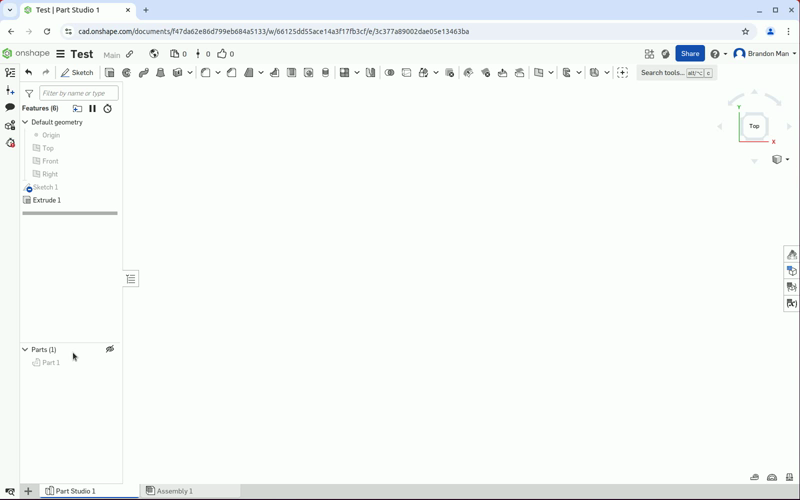
key(up)
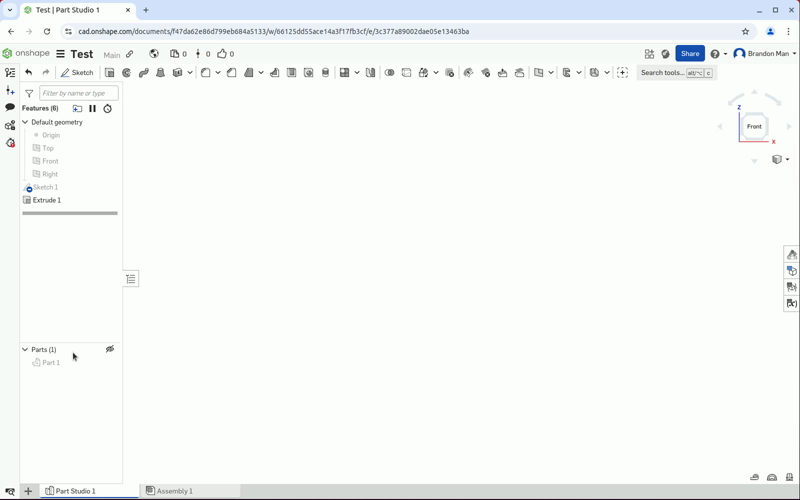
key_up(shift)
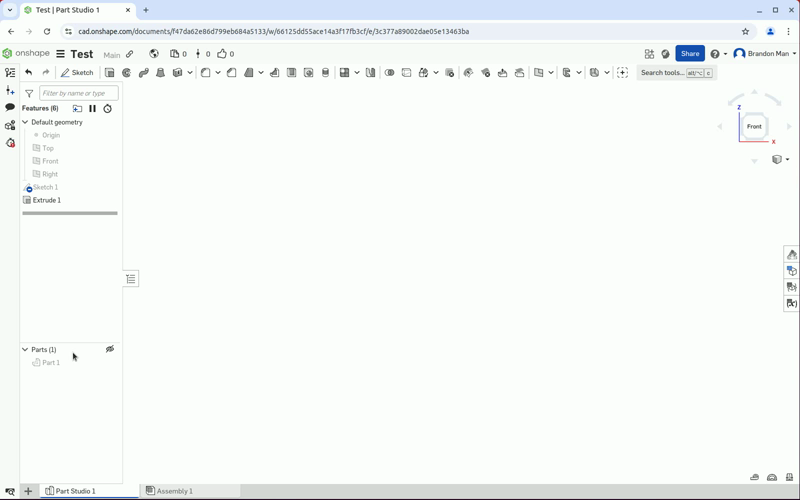
key(space)
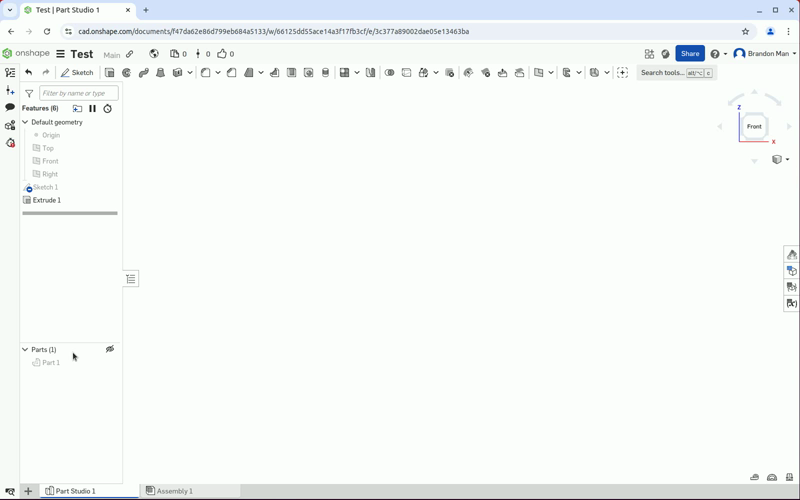
key_down(shift)
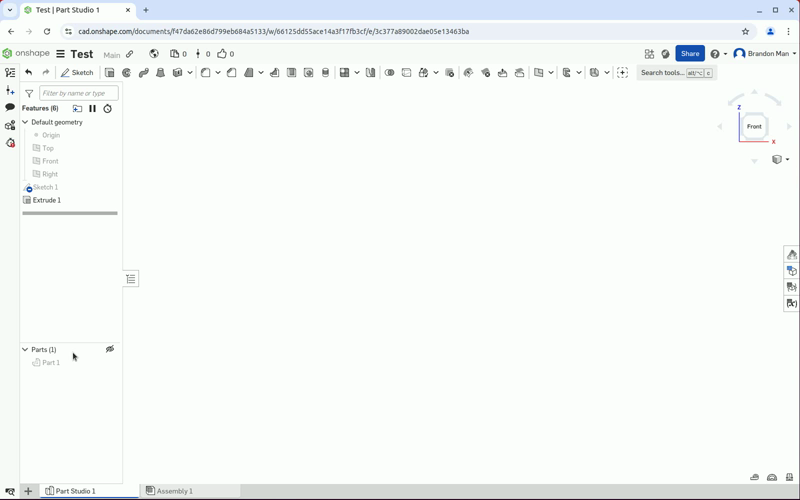
key(left)
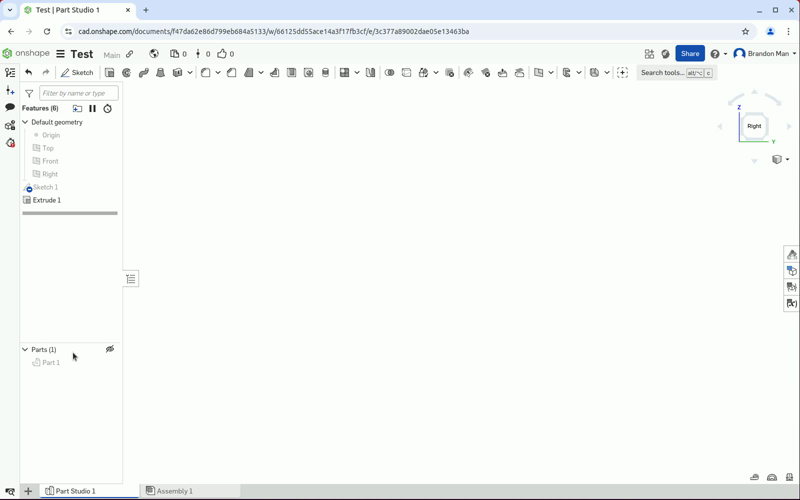
key_up(shift)
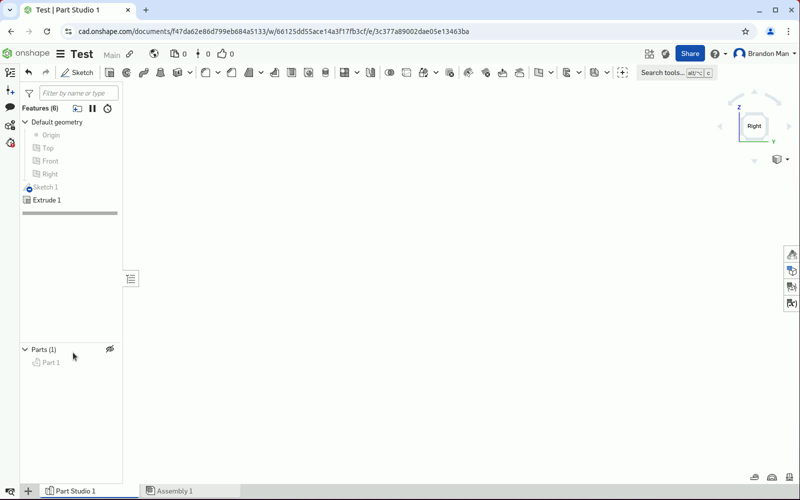
mouse_move(73, 352)
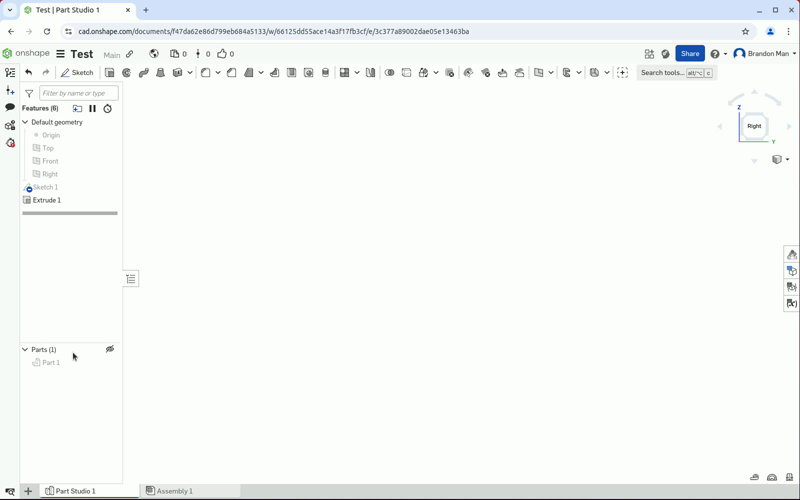
key(shift+y)
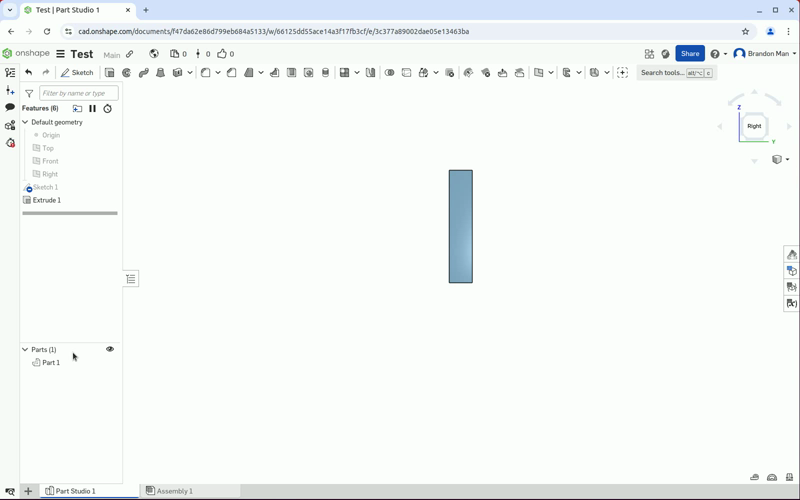
mouse_move(541, 75)
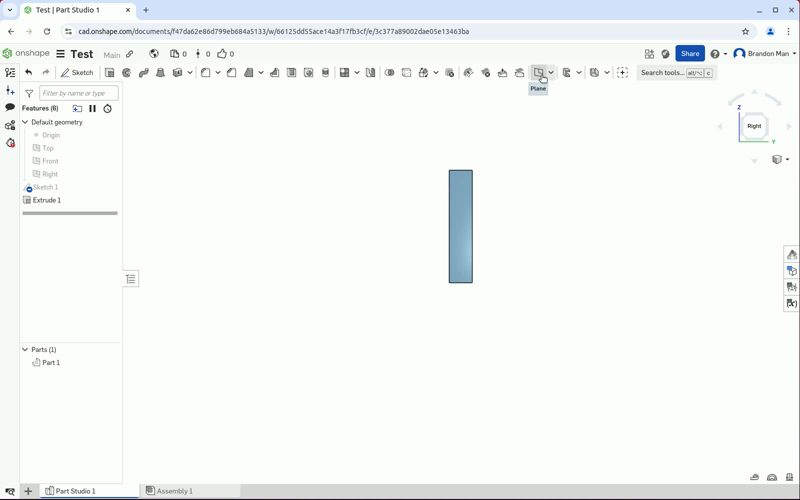
click(541, 75)
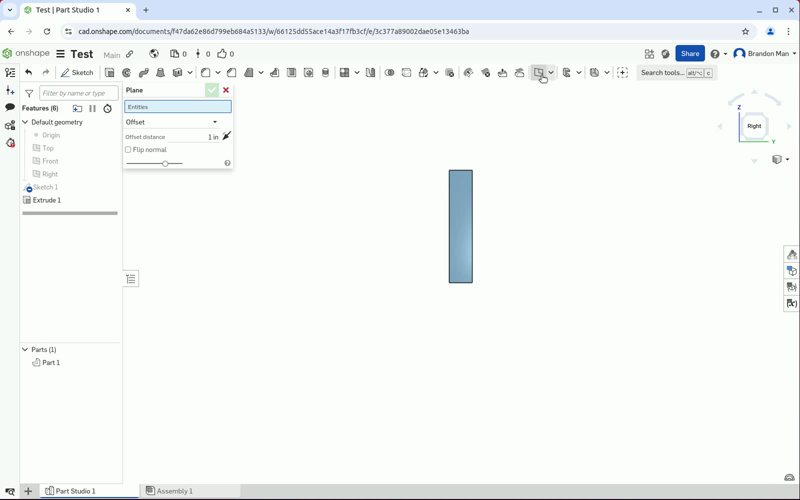
mouse_move(73, 176)
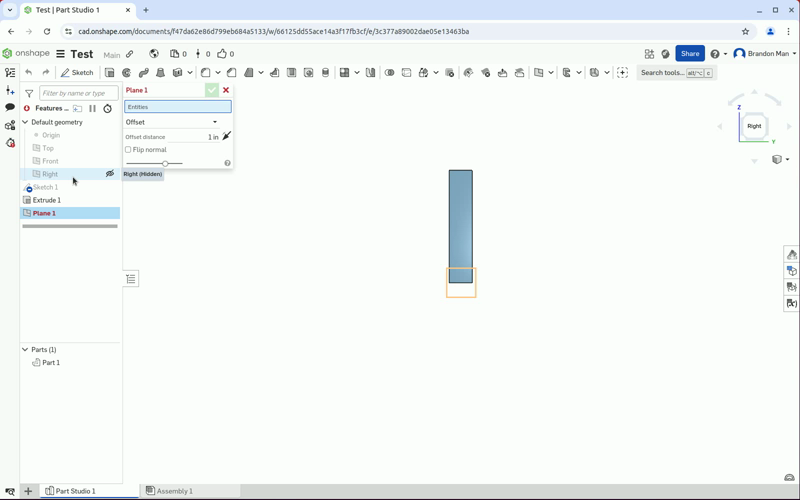
click(73, 176)
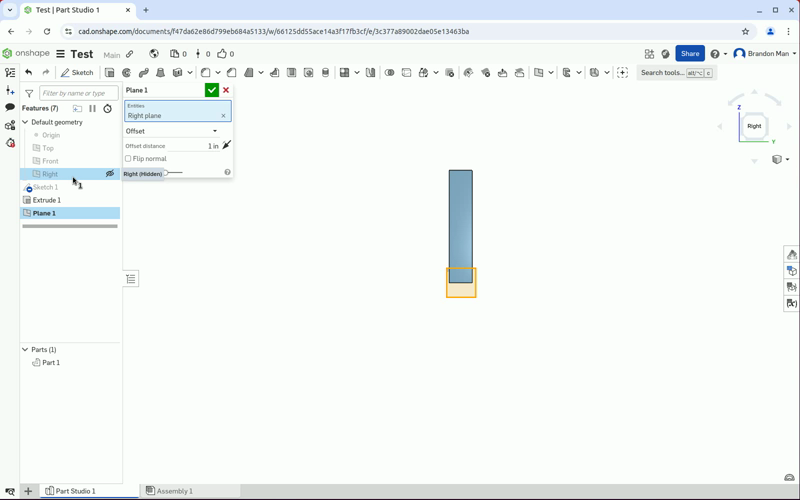
key(tab, 2)
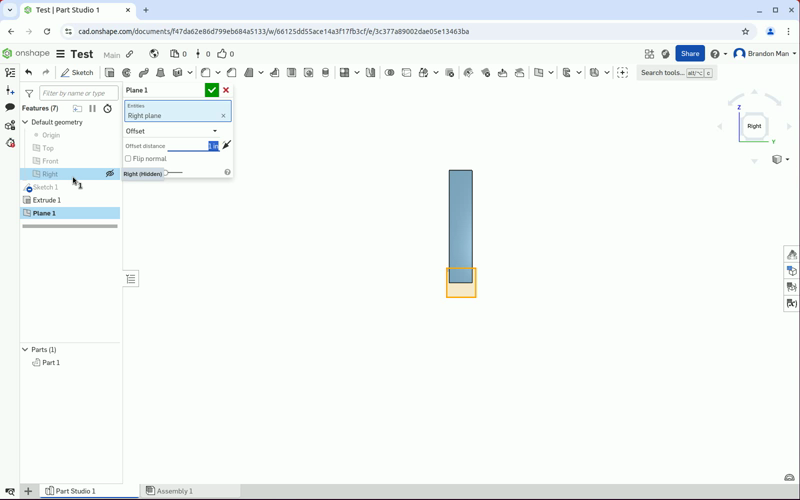
text(2.403)
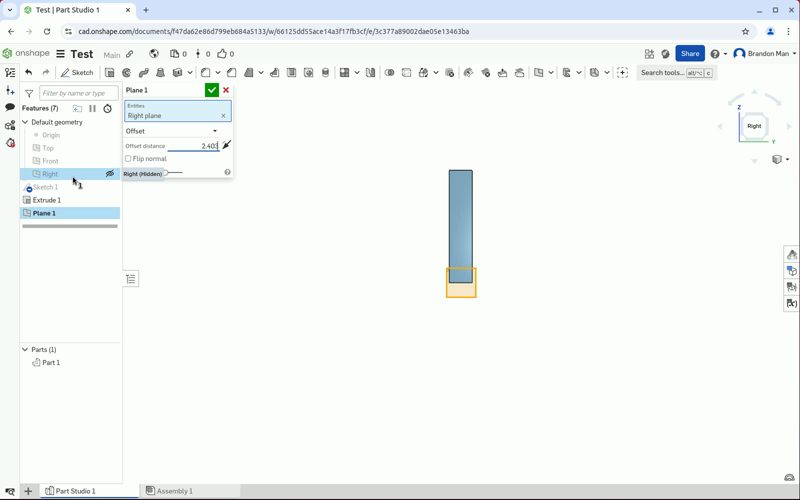
key(enter, 2)
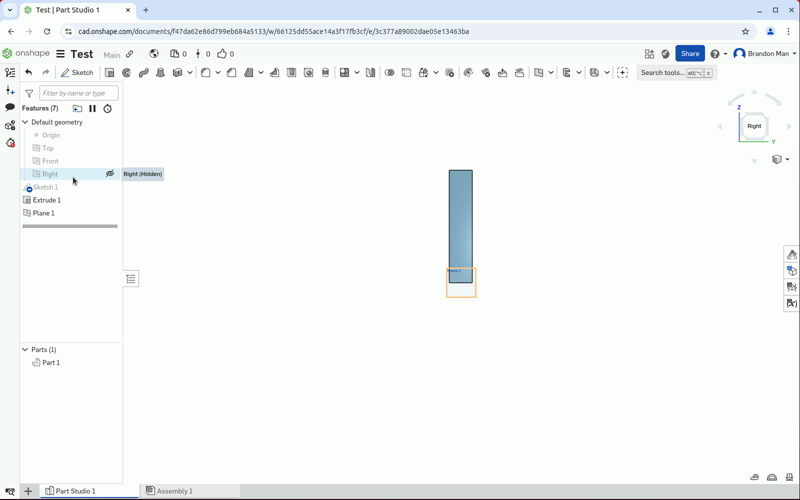
key(shift+s)
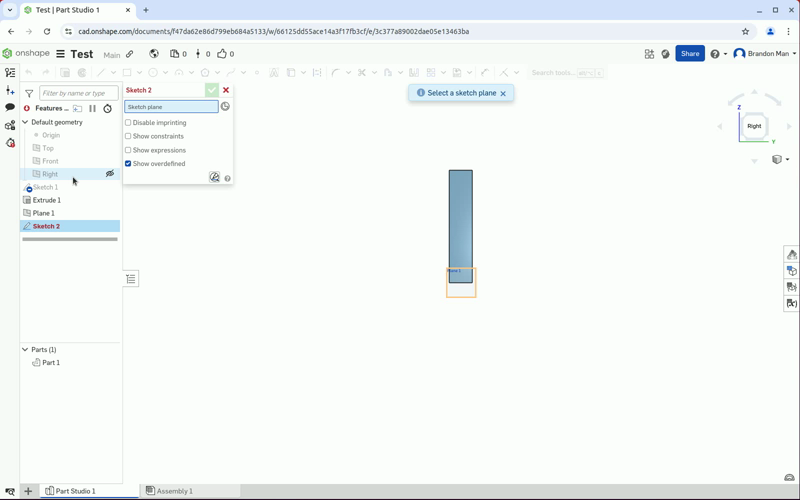
mouse_move(73, 215)
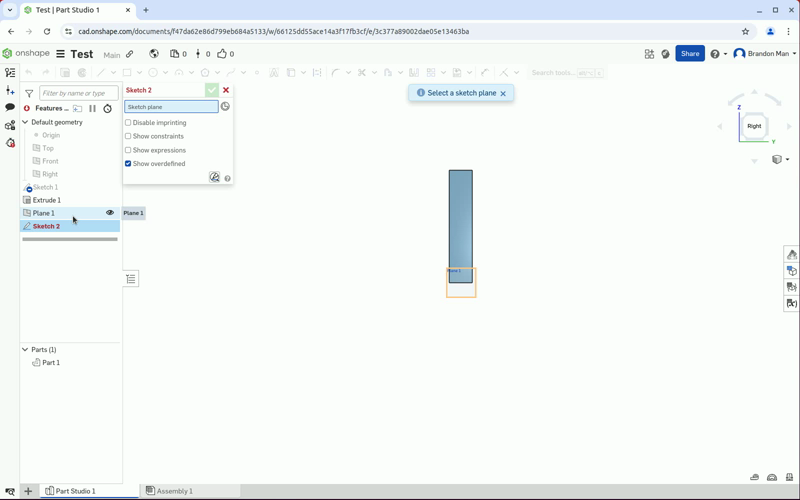
click(73, 215)
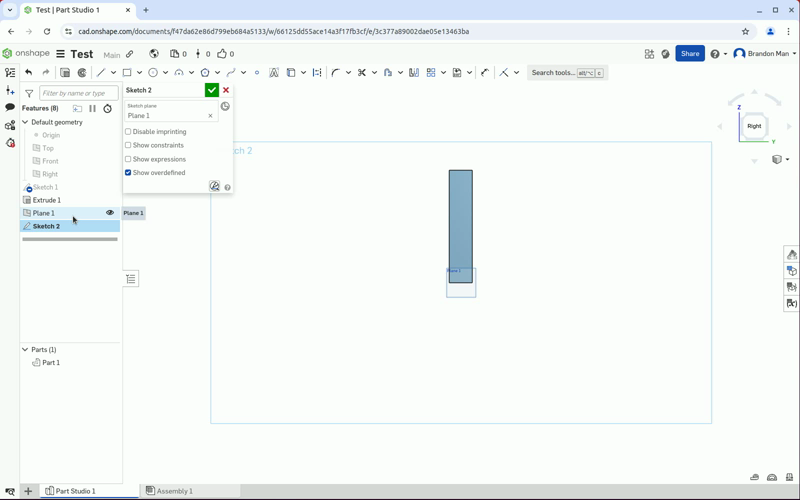
mouse_move(73, 352)
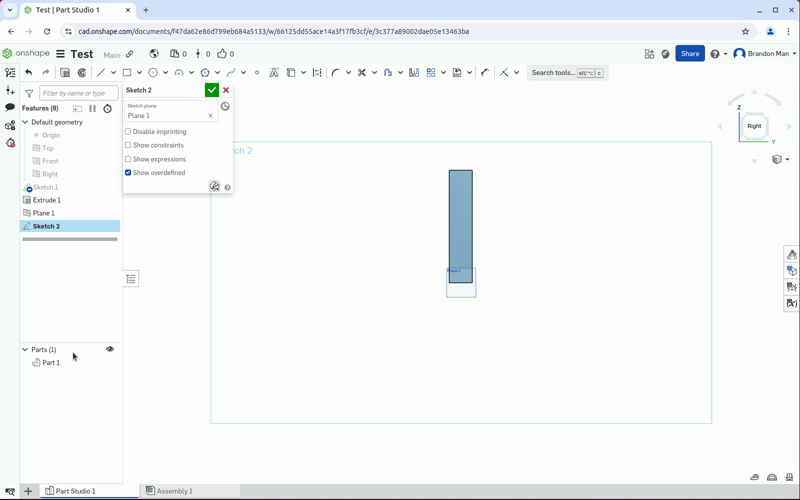
key(y)
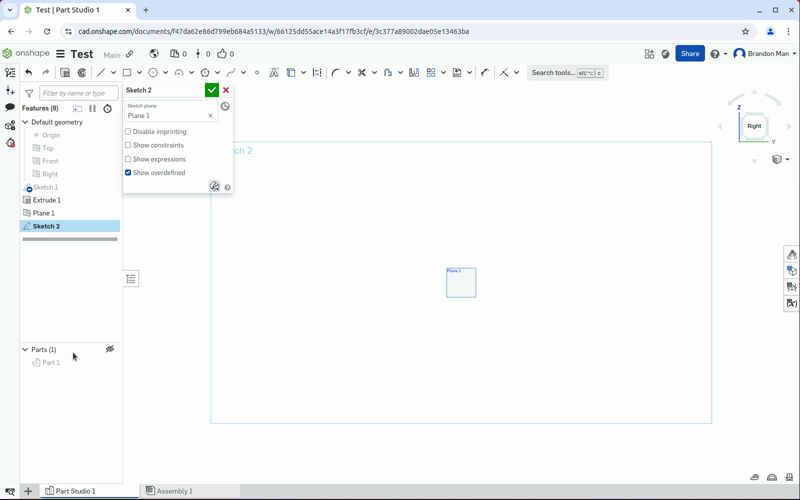
key(l)
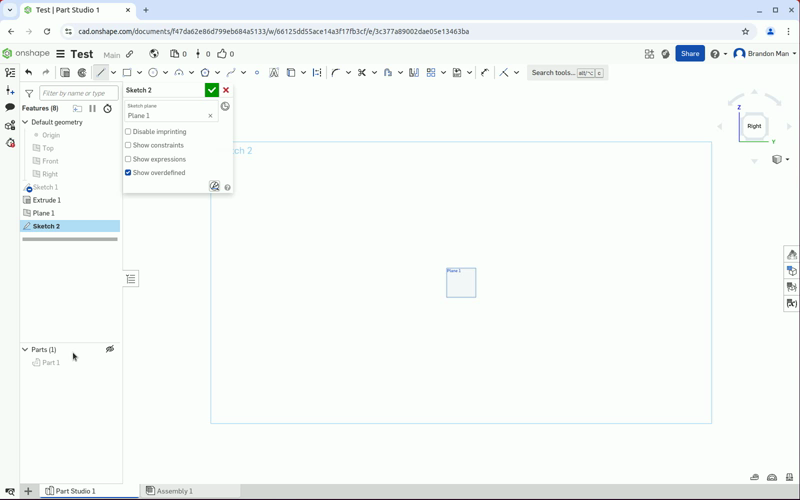
key_down(shift)
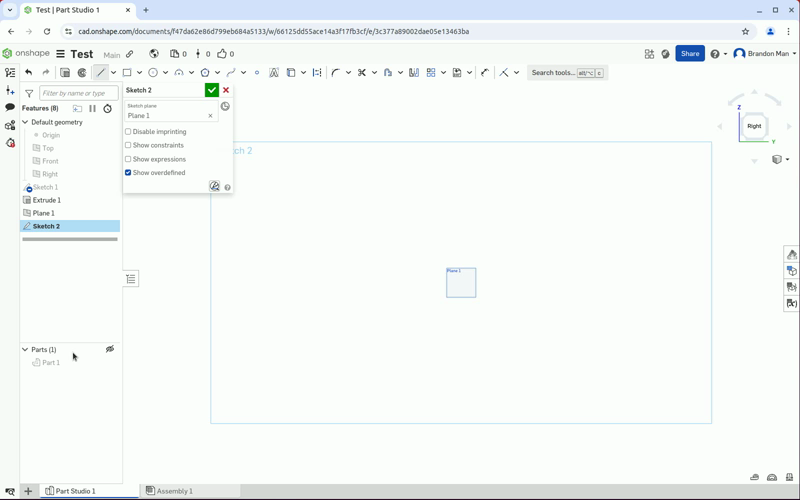
mouse_move(449, 219)
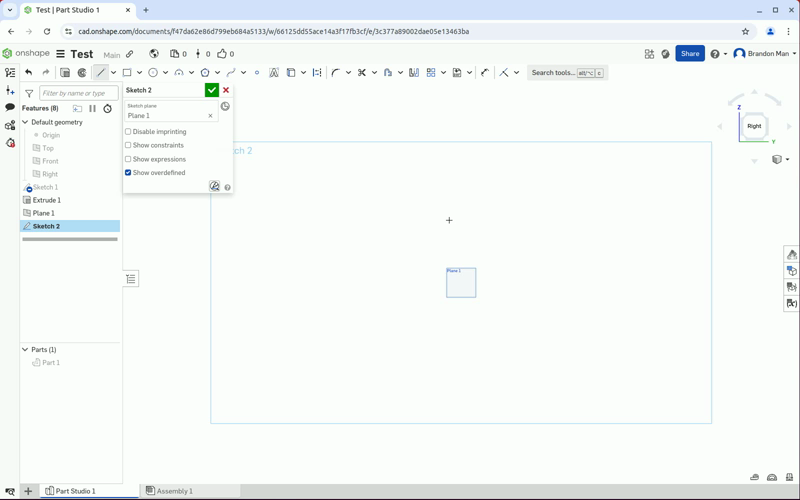
click(449, 219)
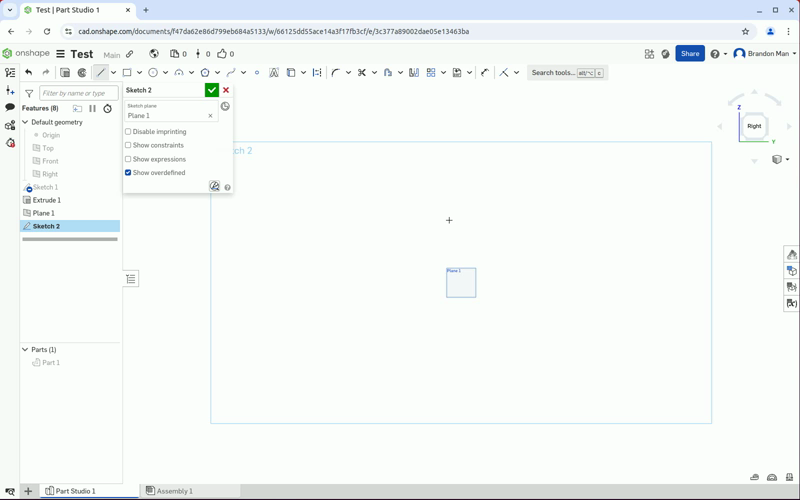
key_up(shift)
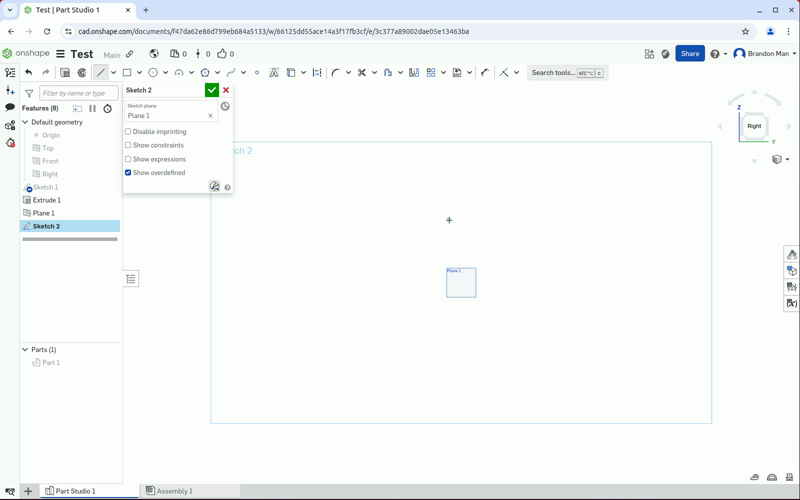
key_down(shift)
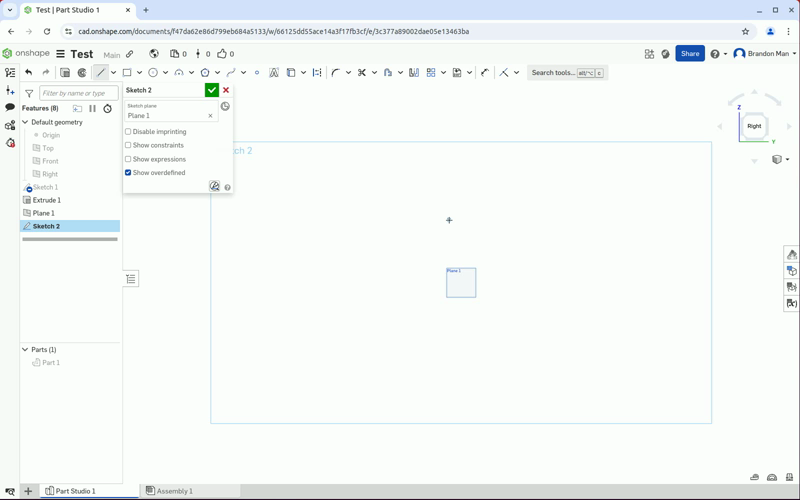
mouse_move(479, 219)
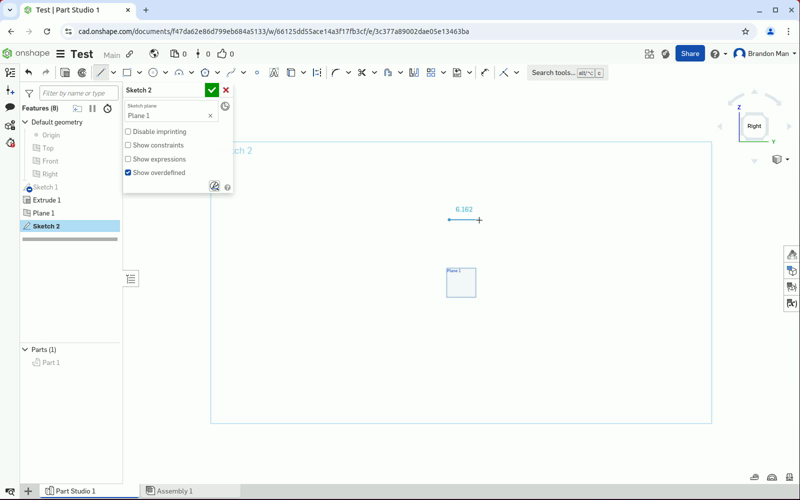
mouse_move(472, 219)
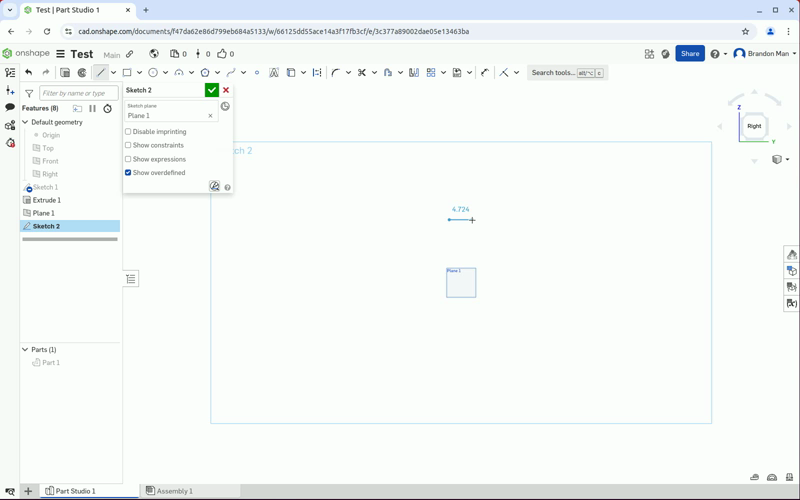
click(472, 219)
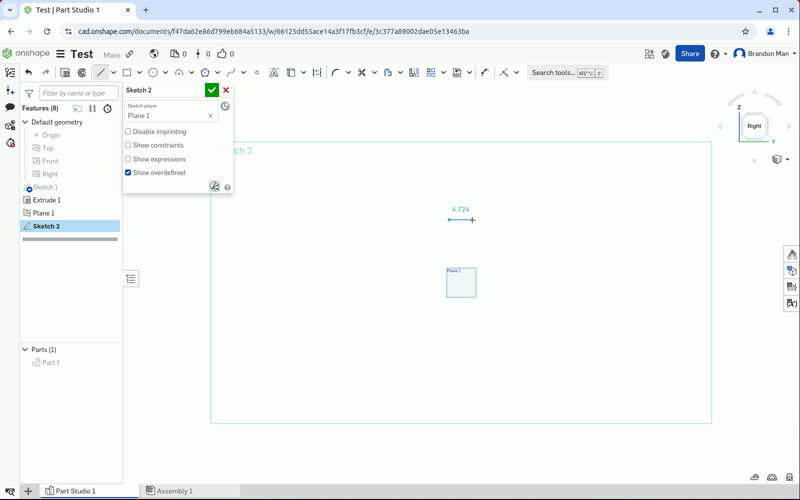
key_up(shift)
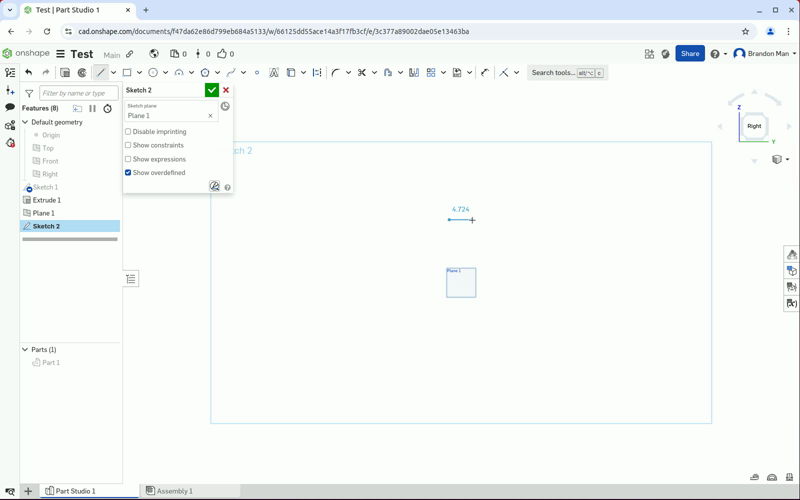
key_down(shift)
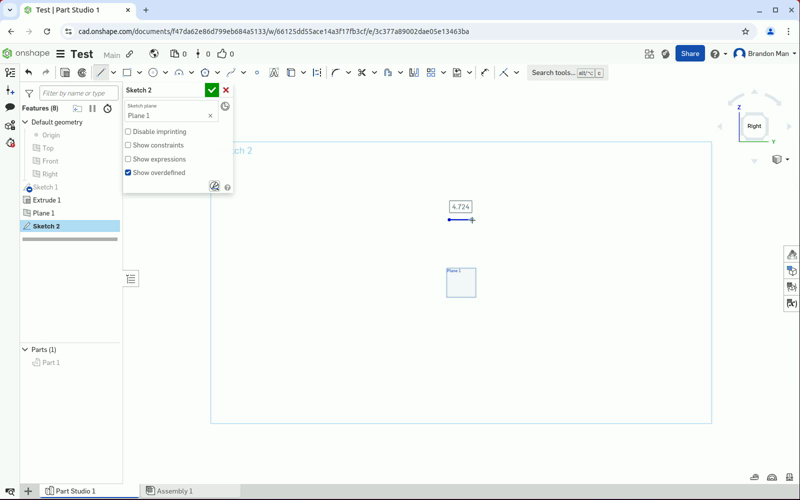
mouse_move(502, 219)
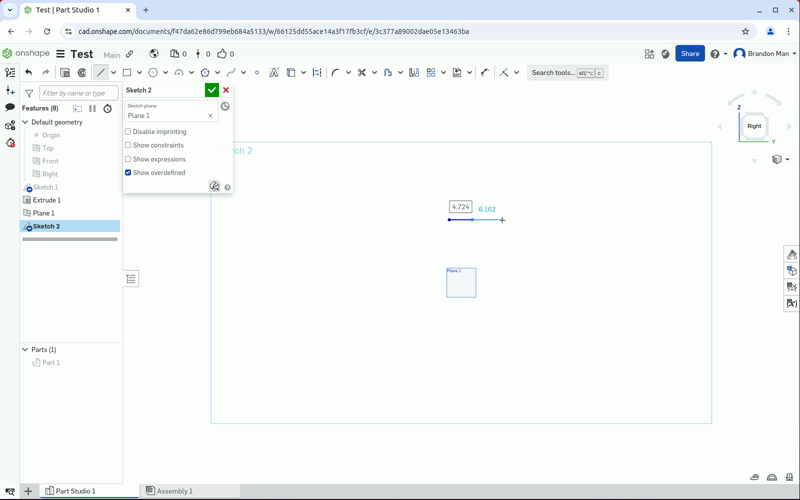
mouse_move(472, 196)
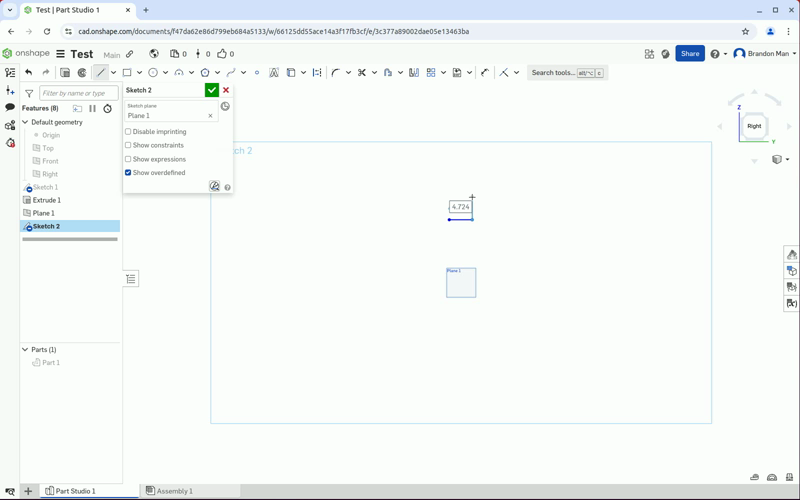
click(472, 196)
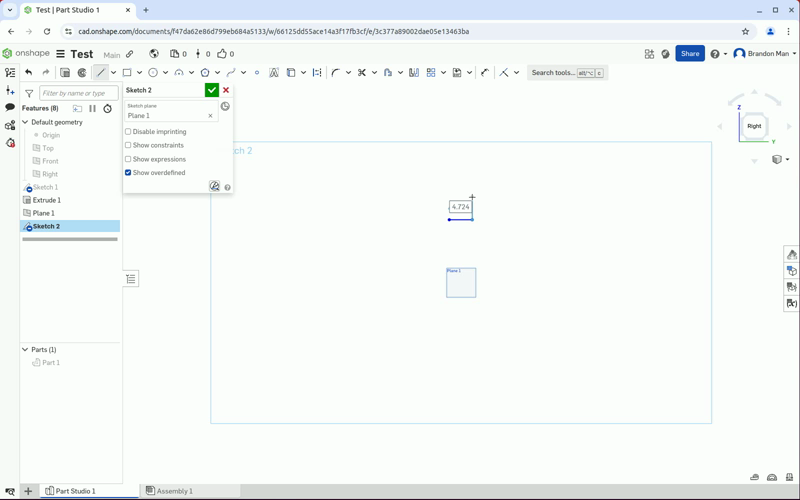
key_up(shift)
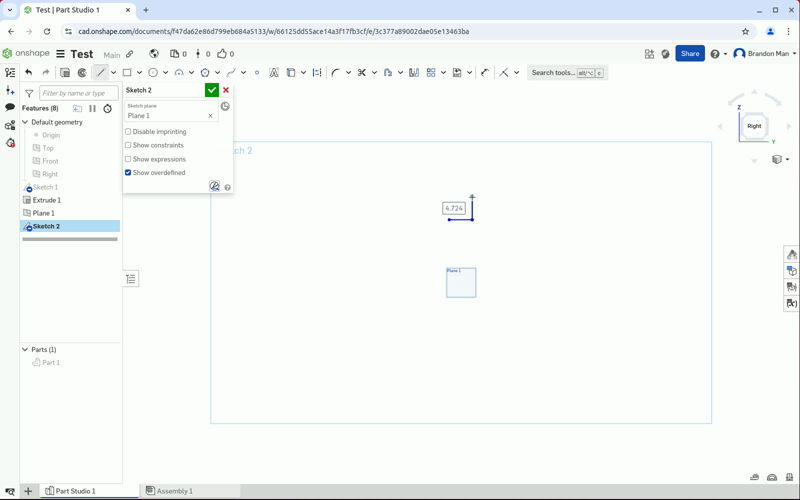
key_down(shift)
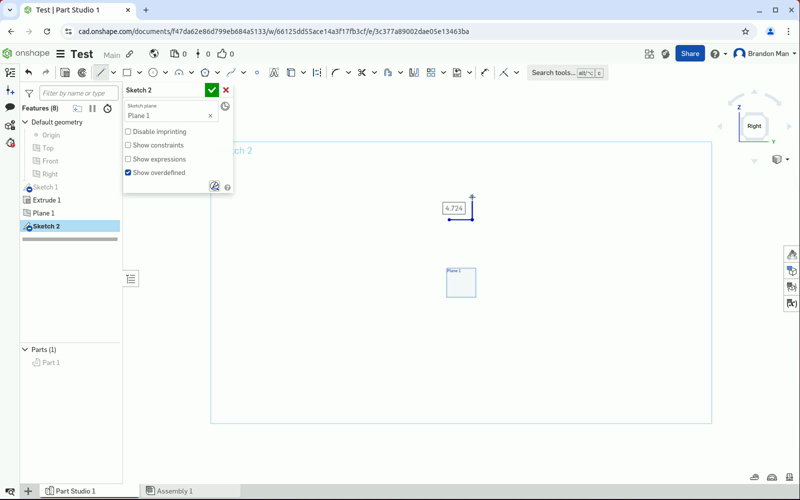
mouse_move(502, 196)
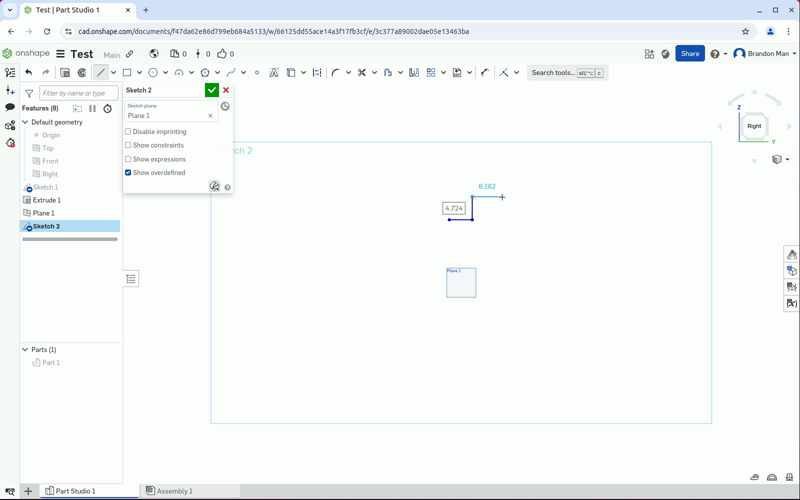
mouse_move(449, 196)
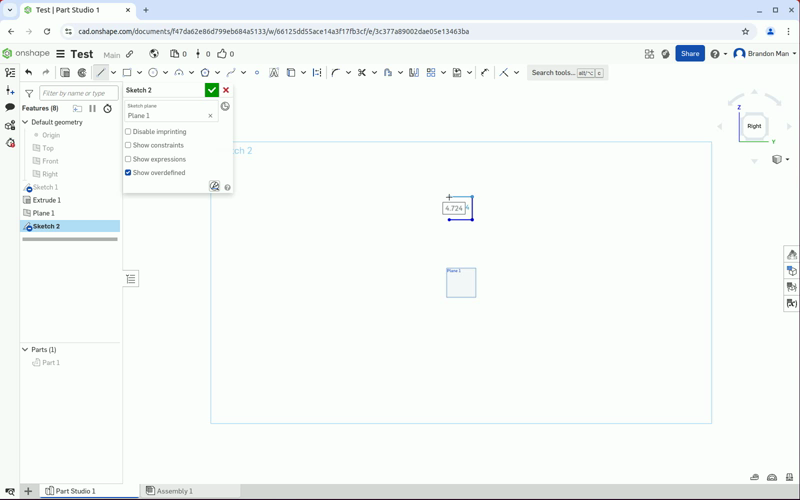
click(449, 196)
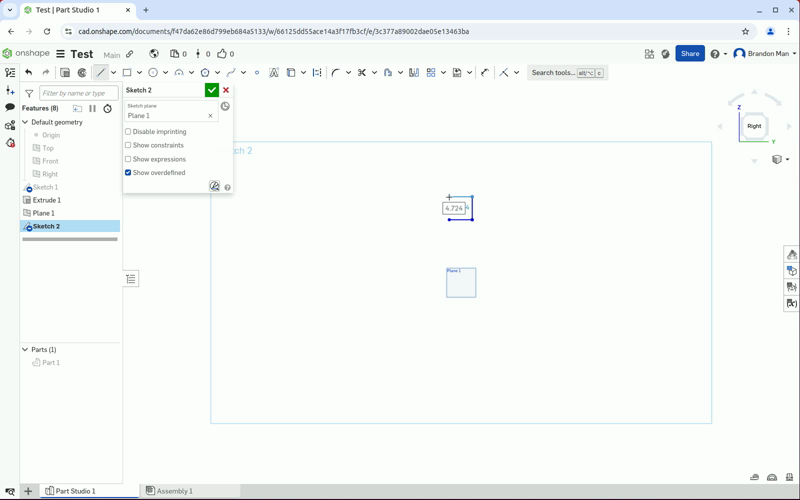
key_up(shift)
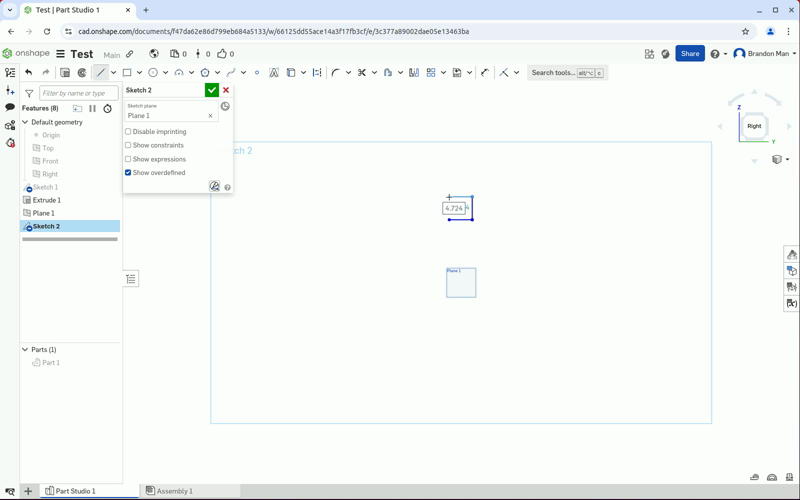
mouse_move(479, 196)
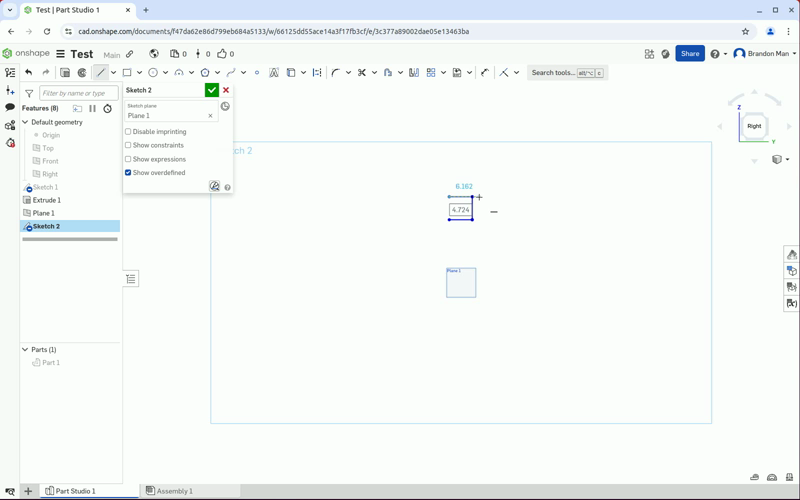
key_down(shift)
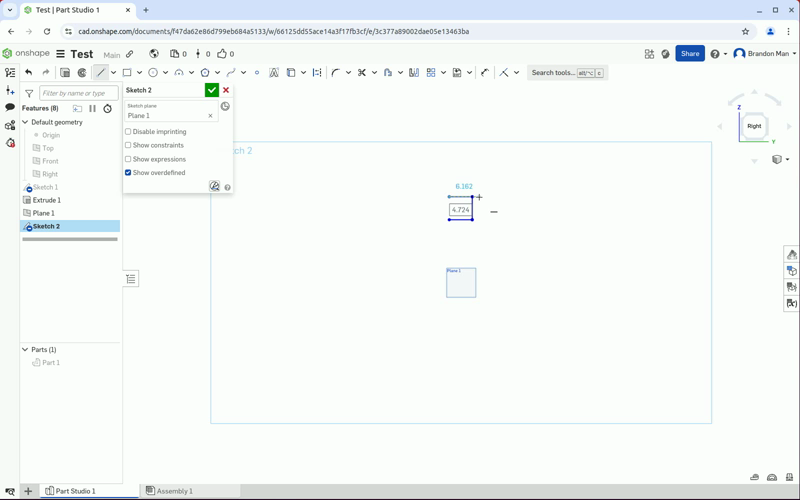
mouse_move(449, 219)
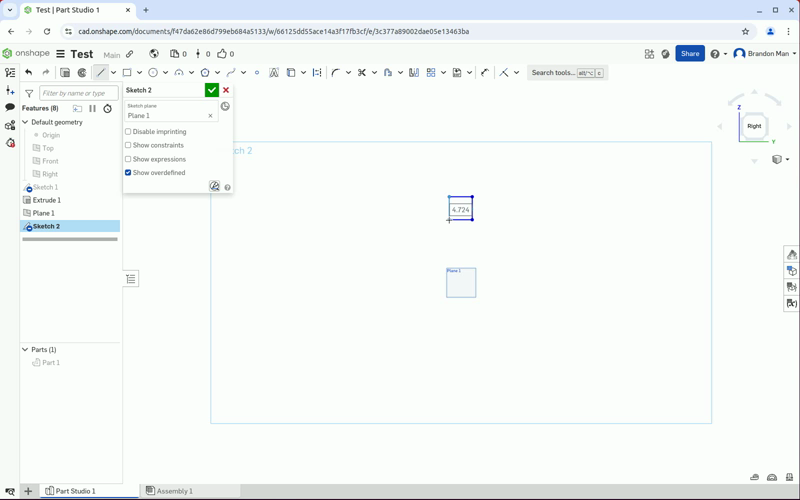
key_up(shift)
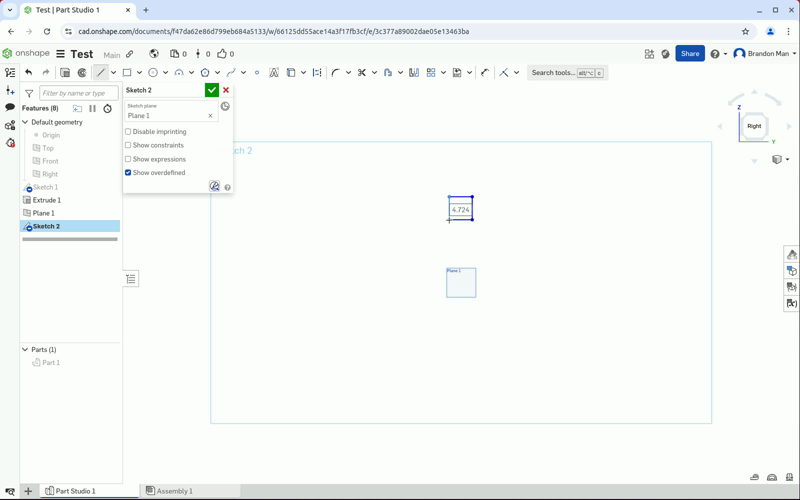
click(449, 219)
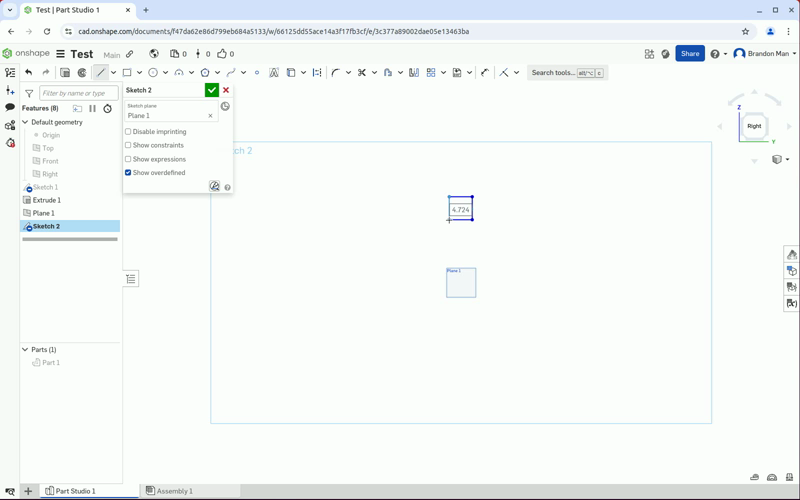
key(esc)
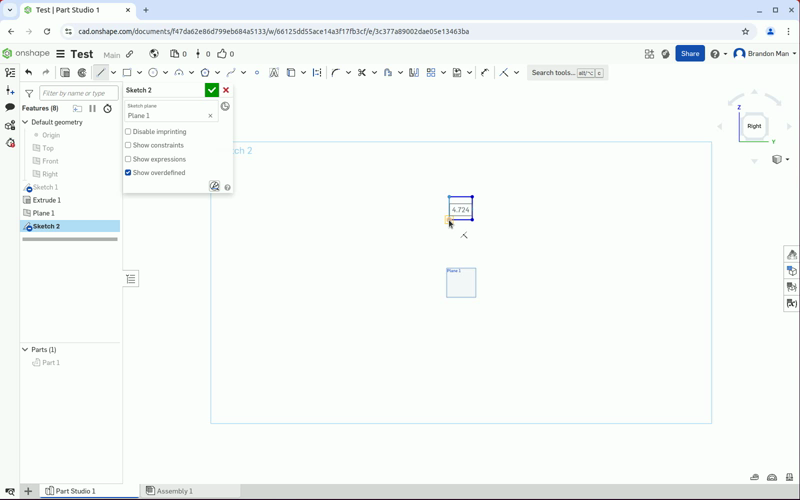
mouse_move(463, 208)
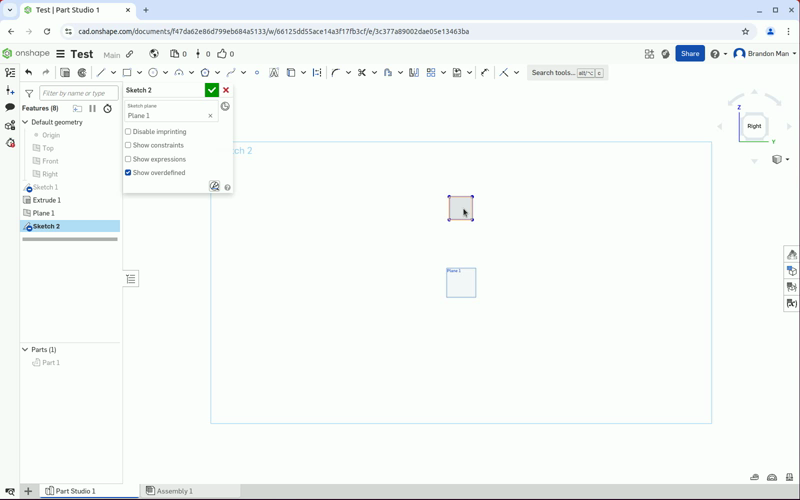
scroll(6)
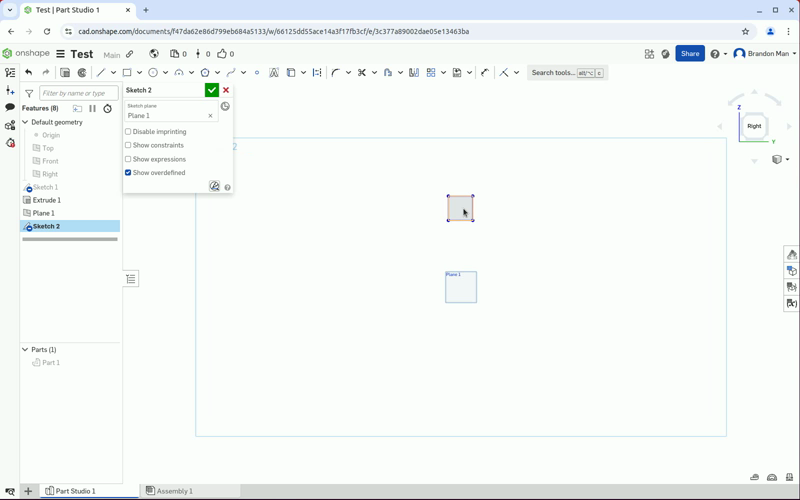
scroll(6)
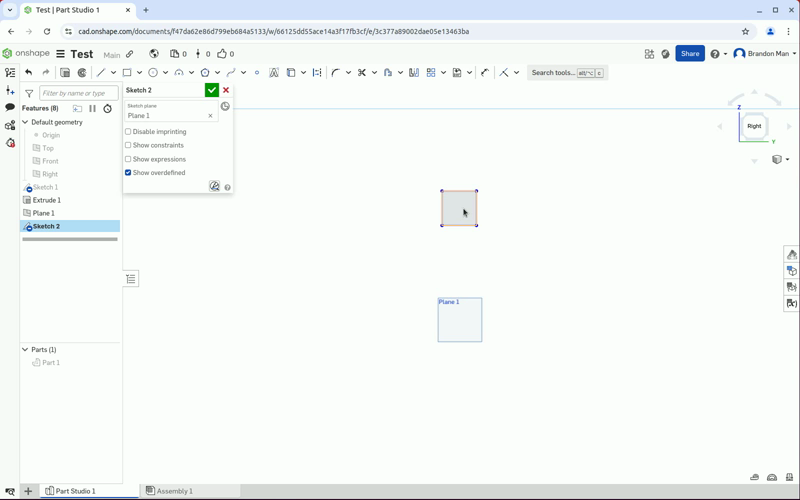
scroll(6)
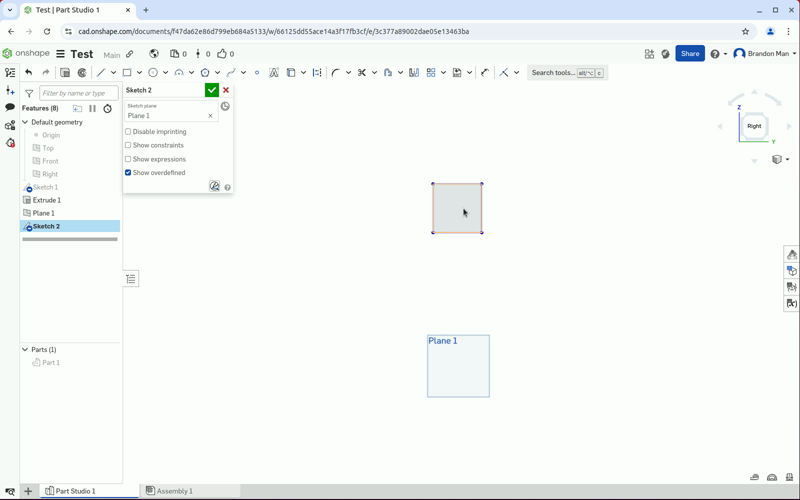
scroll(6)
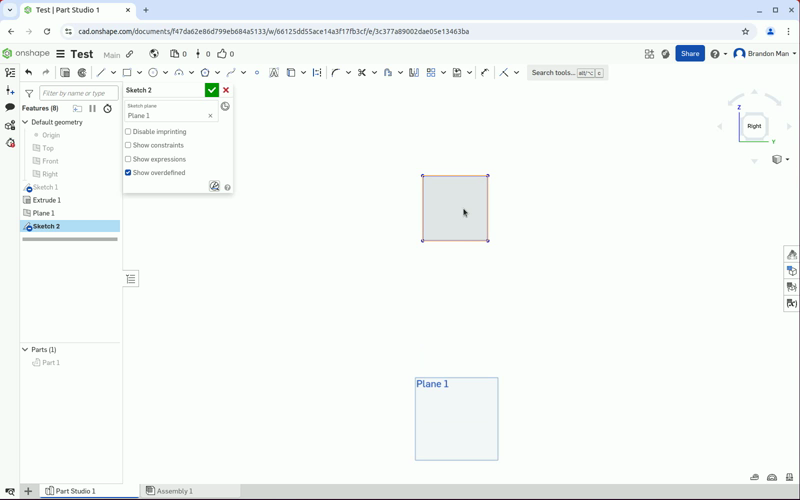
scroll(6)
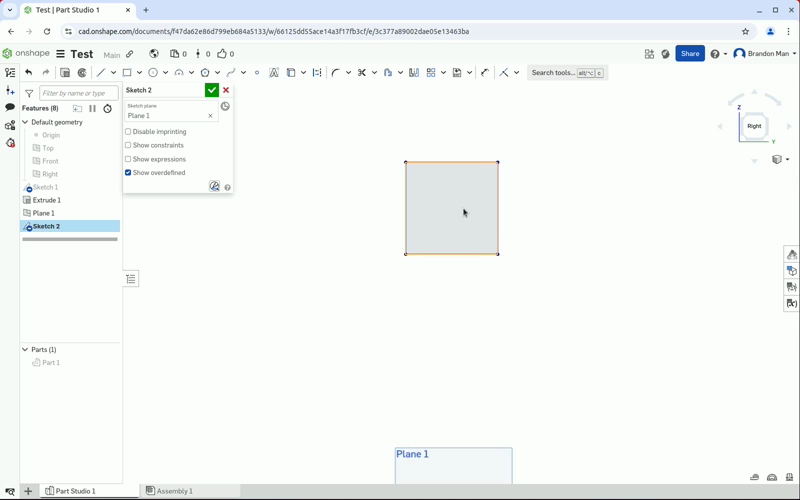
scroll(6)
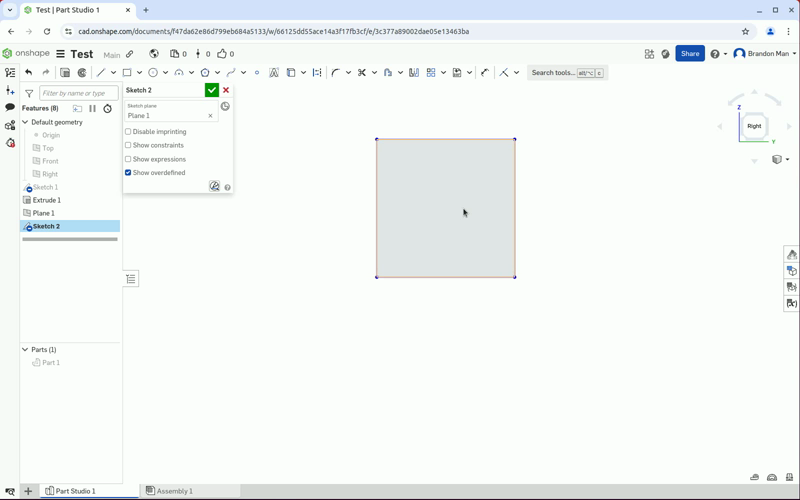
scroll(6)
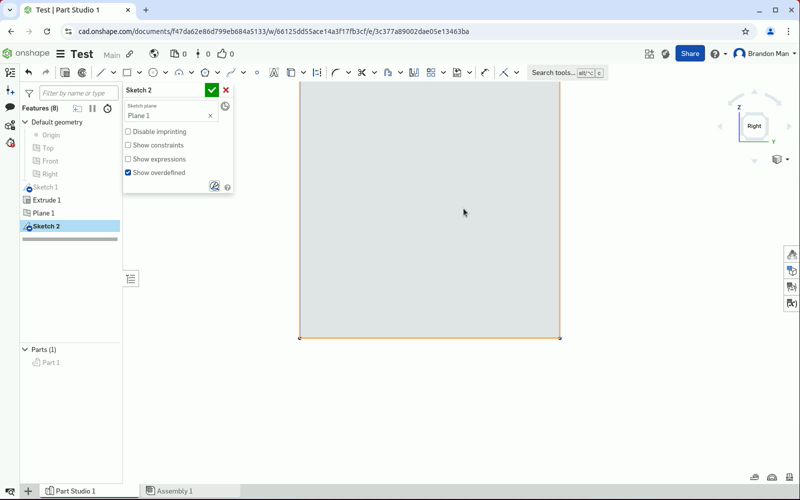
click(463, 208)
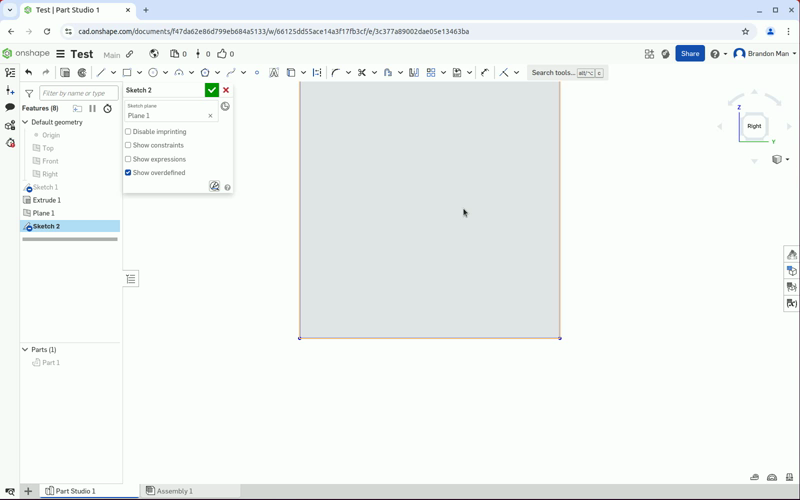
scroll(-6)
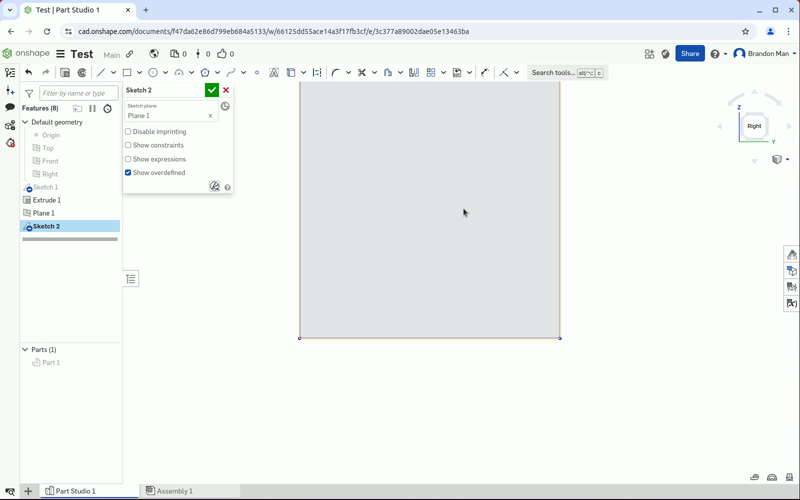
scroll(-6)
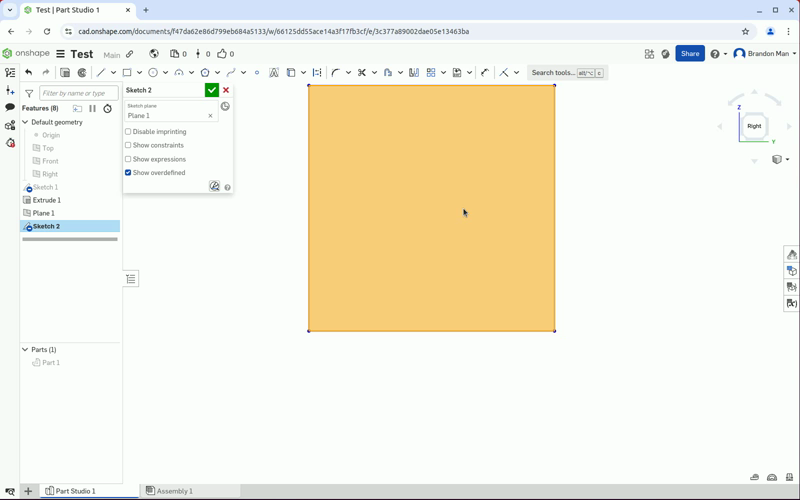
scroll(-6)
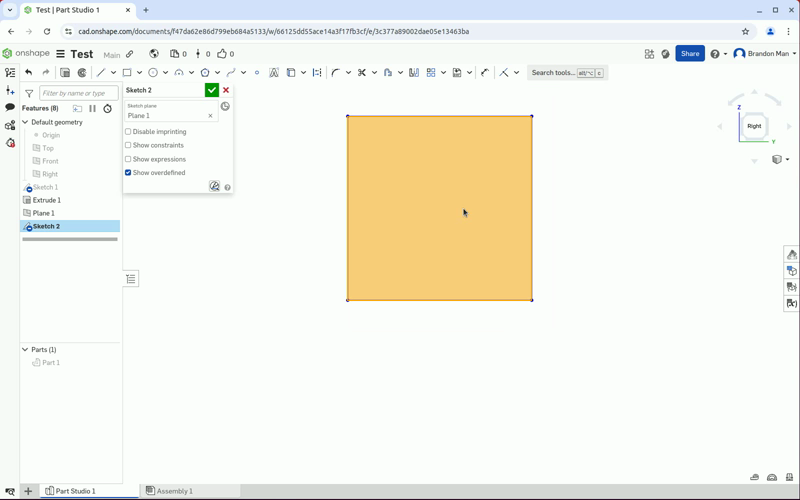
scroll(-6)
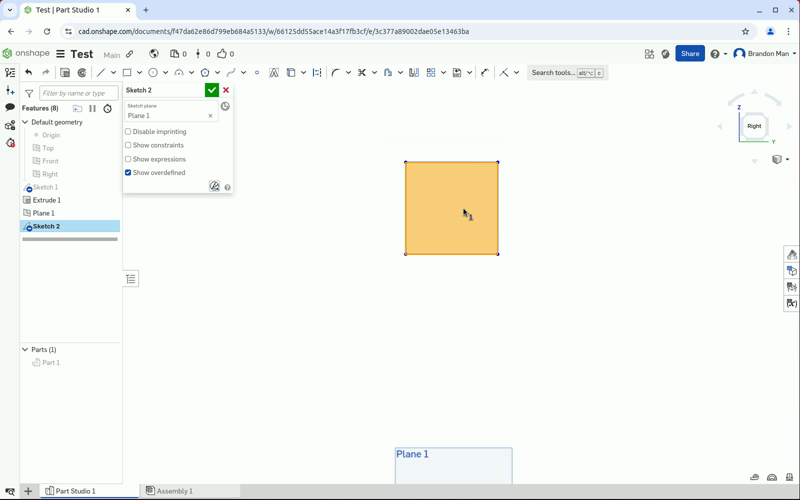
scroll(-6)
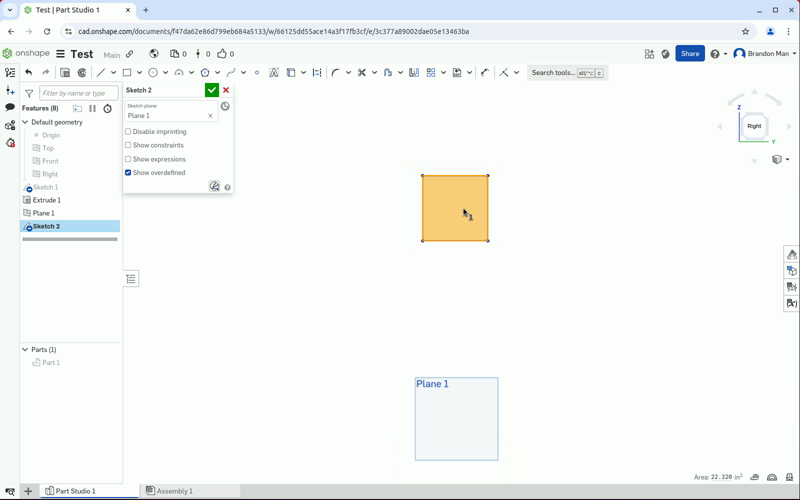
scroll(-6)
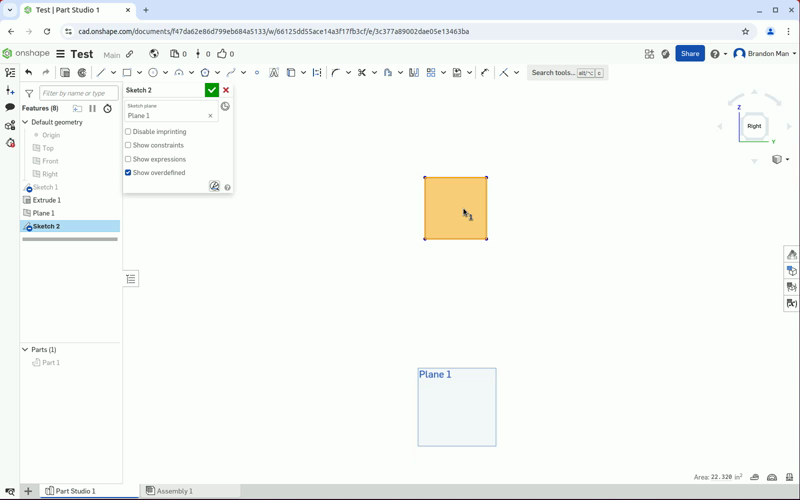
scroll(-6)
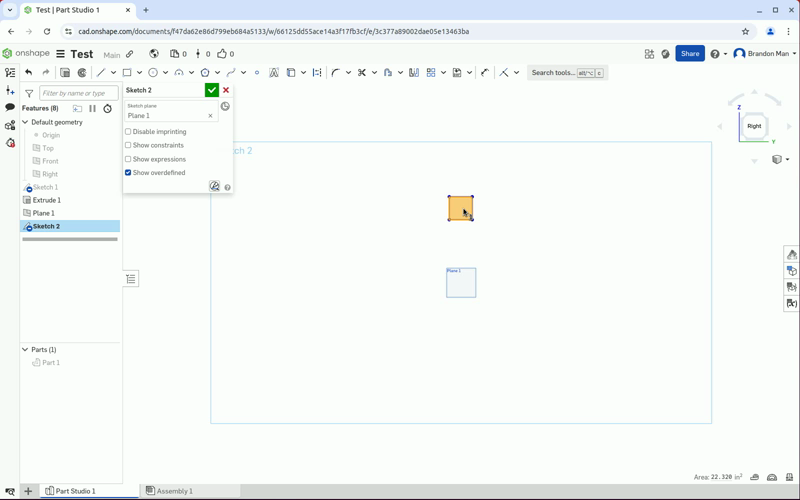
mouse_move(73, 352)
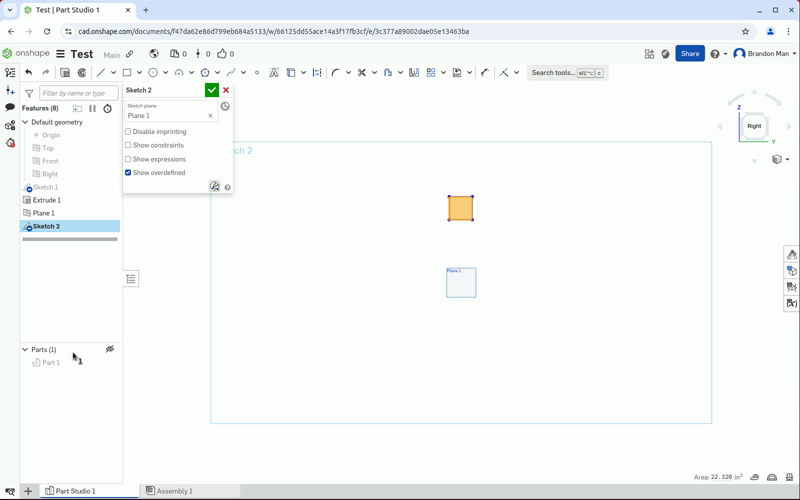
key(shift+y)
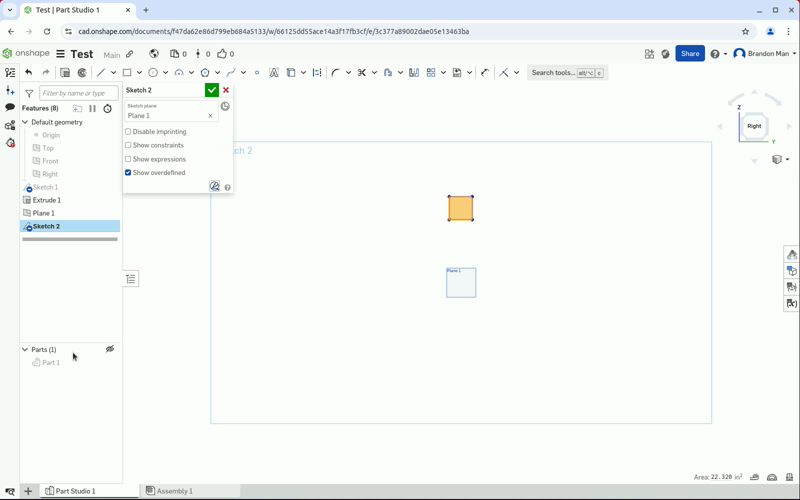
key(shift+e)
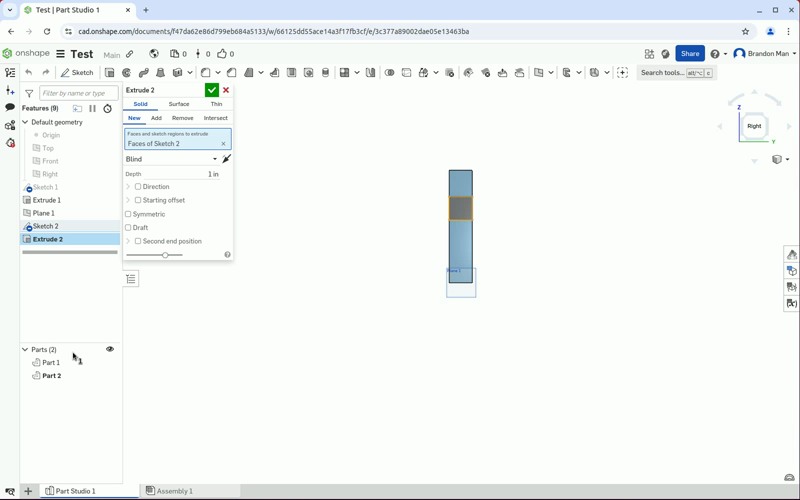
mouse_move(143, 106)
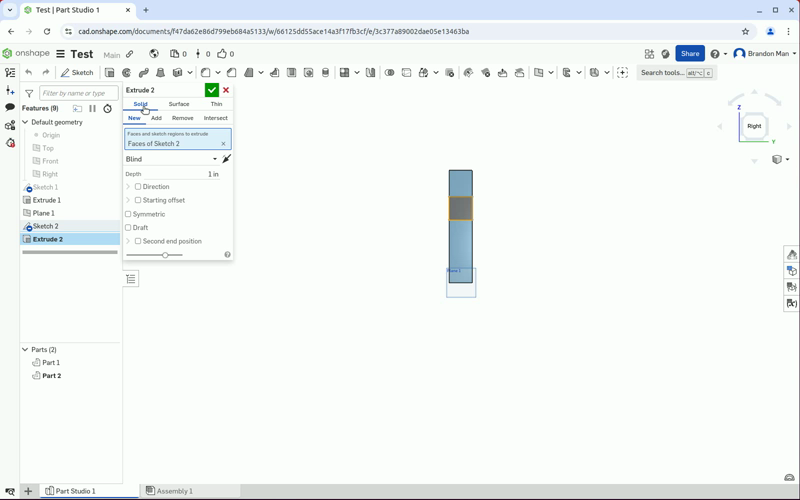
click(143, 106)
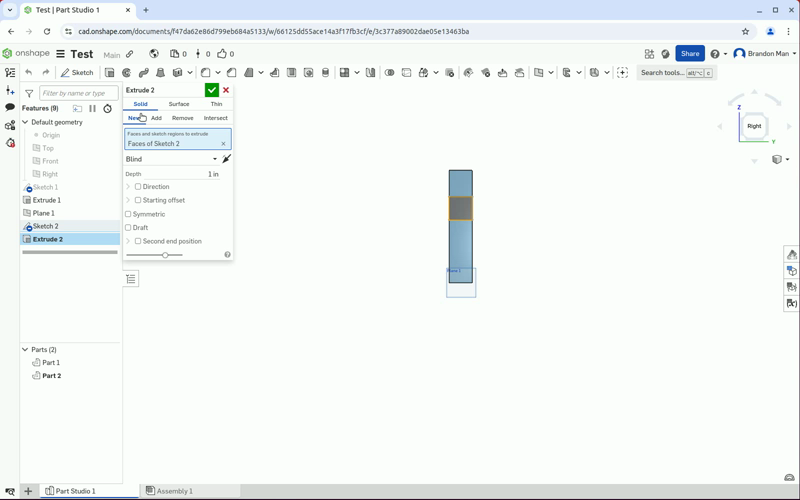
mouse_move(137, 120)
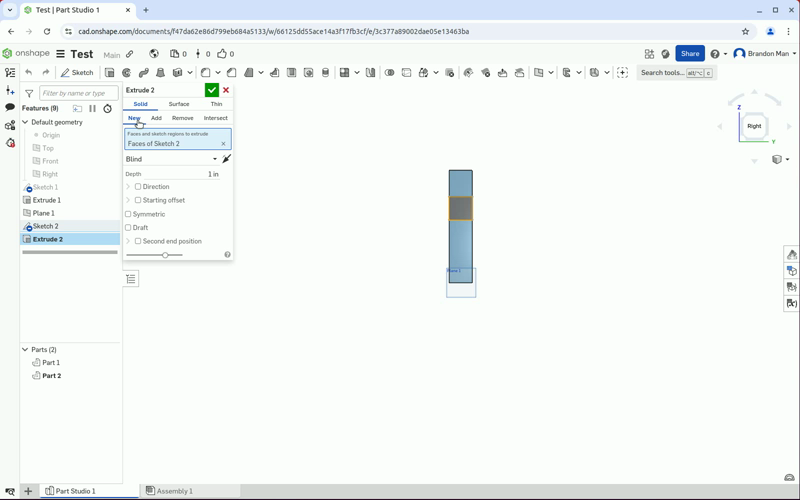
click(137, 120)
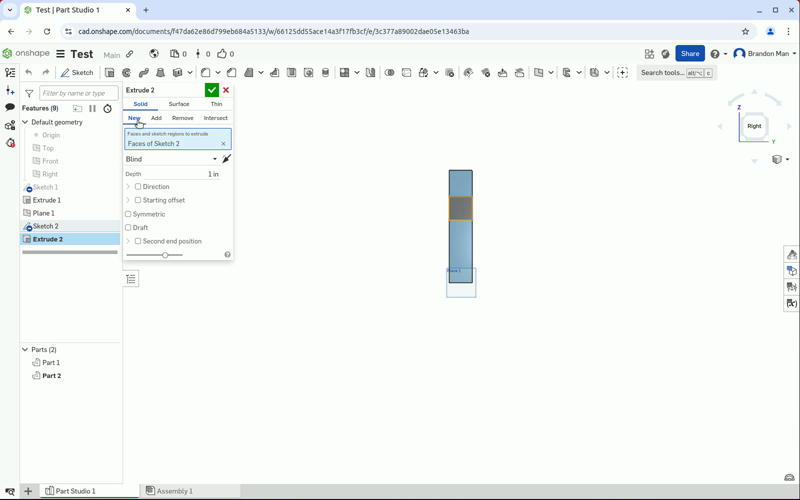
key(tab, 4)
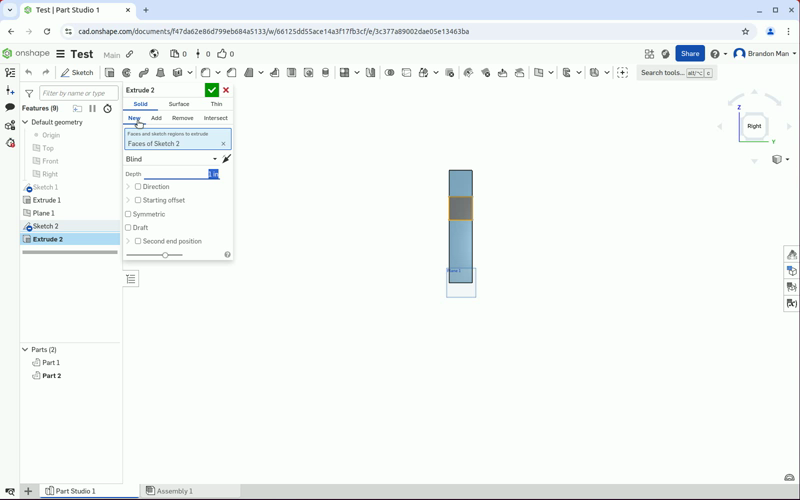
text(2.407)
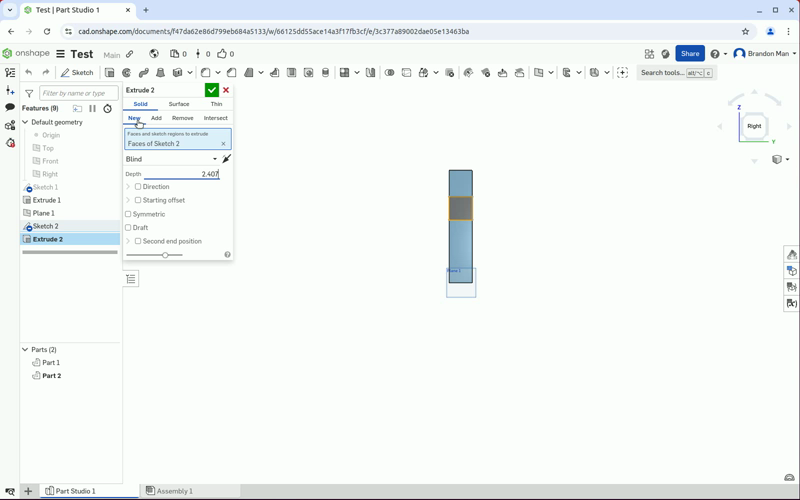
key(enter)
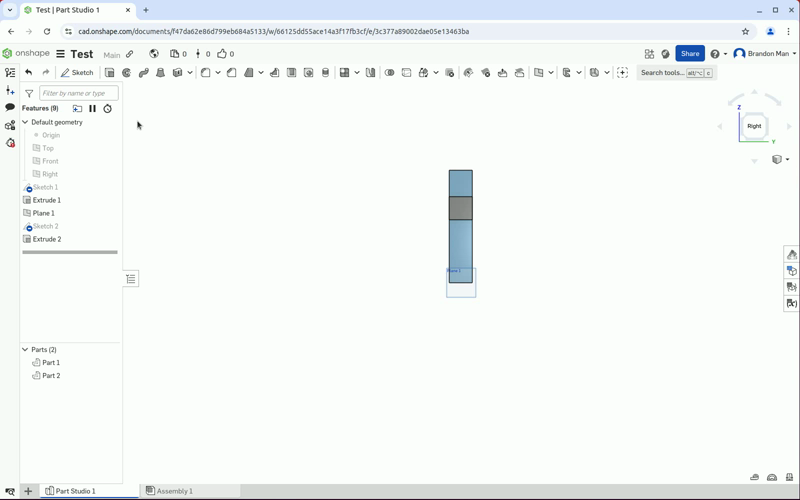
key(shift+h)
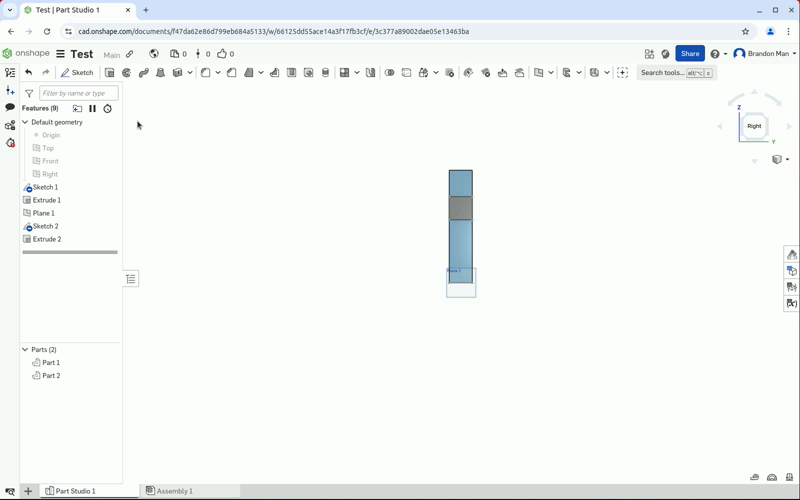
key(shift+h)
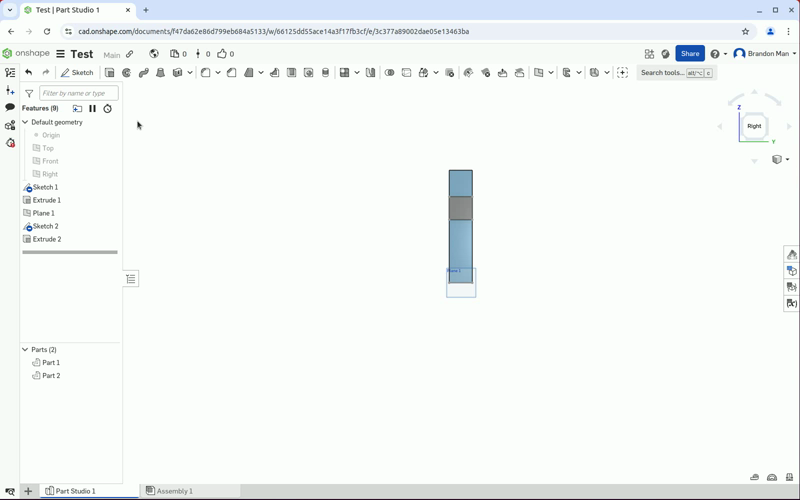
key(shift+7)
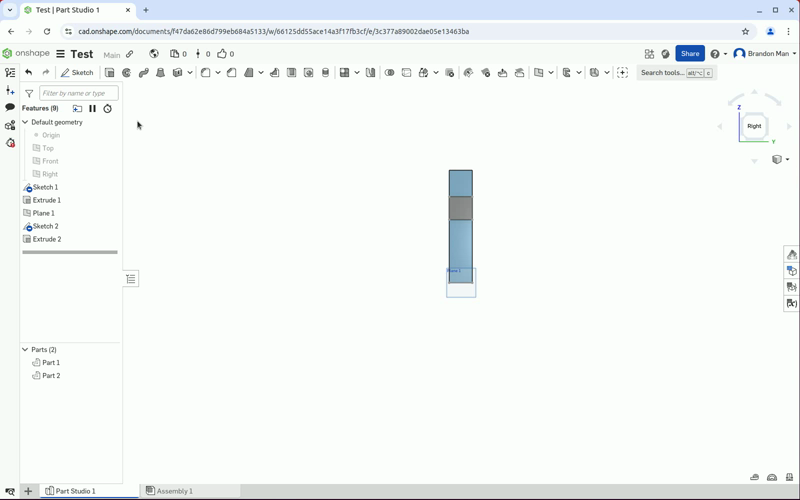
key(right, 2)
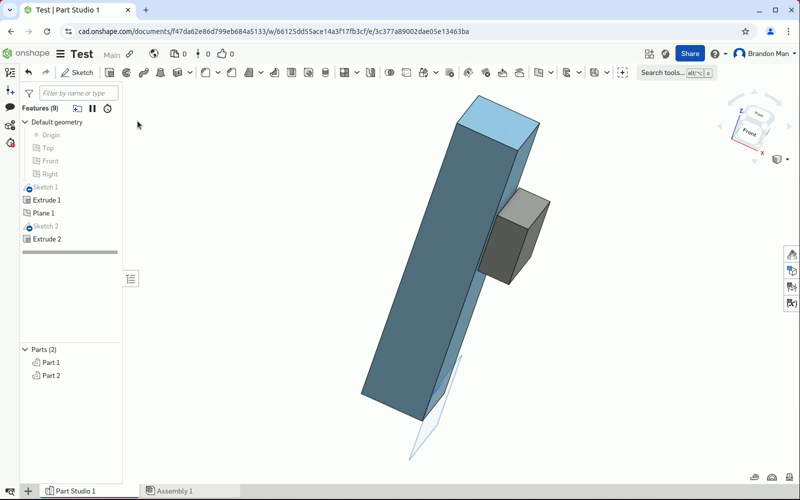
key(down, 2)
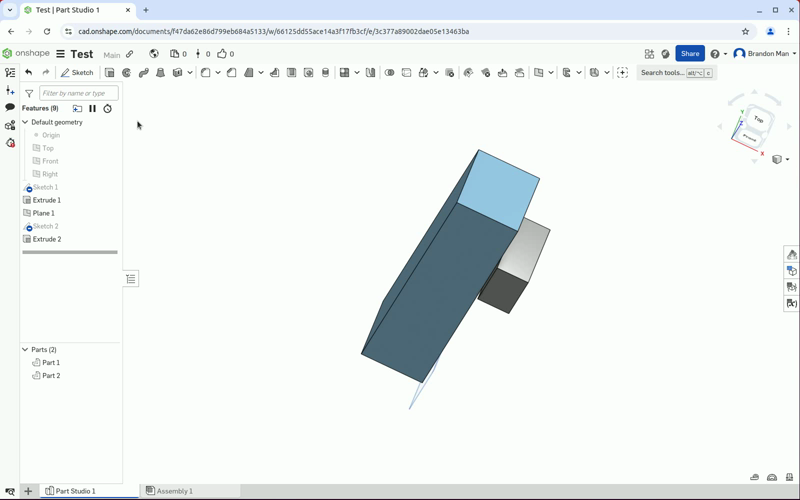
key(up, 2)
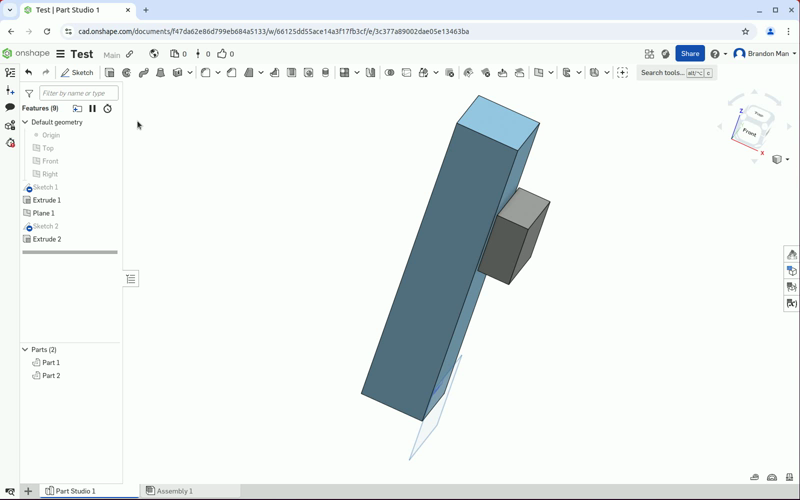
key(left, 2)
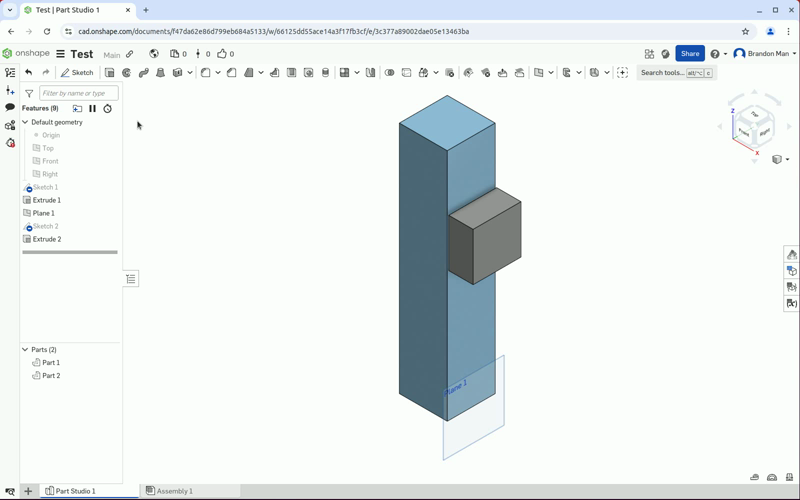
mouse_move(73, 189)
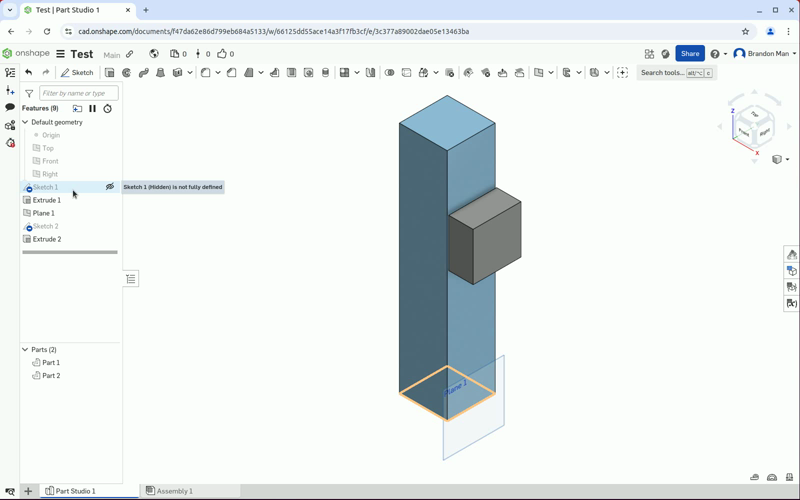
click(73, 189)